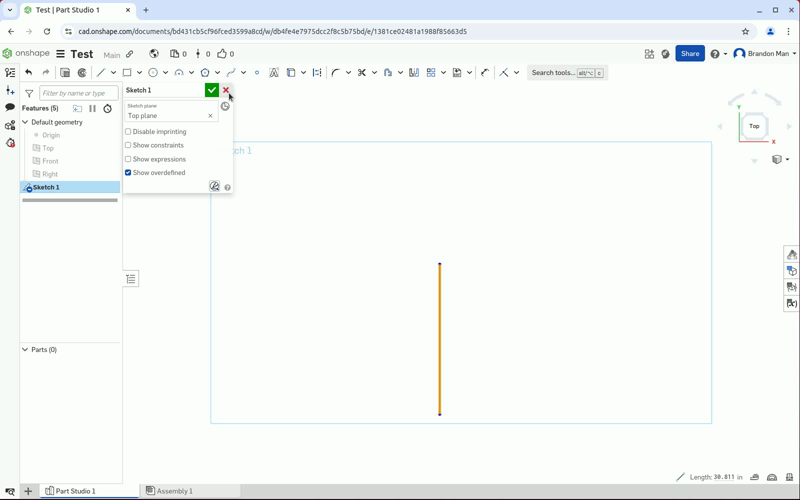
key(shift+h)
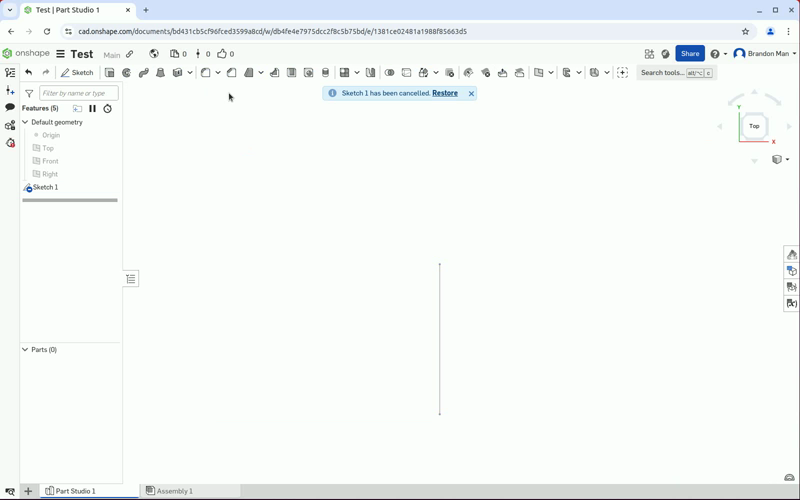
key(shift+s)
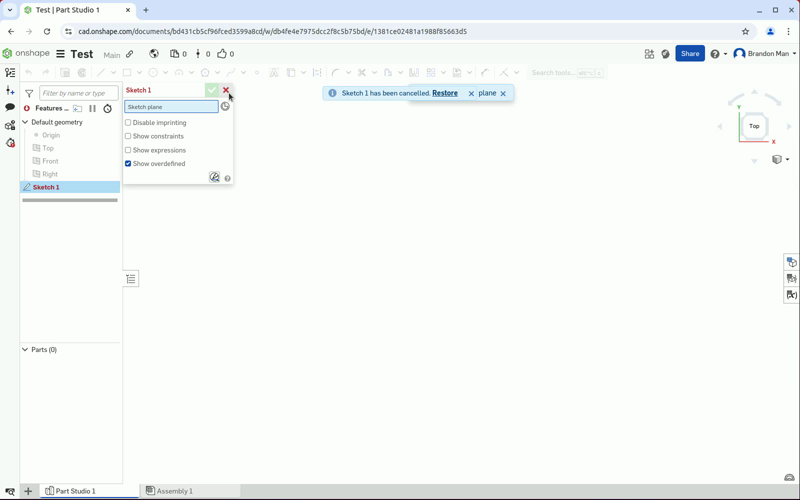
mouse_move(73, 150)
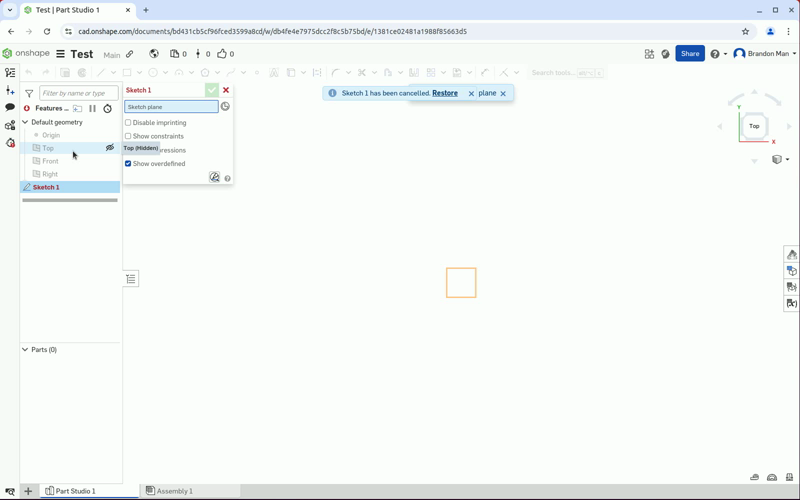
click(73, 150)
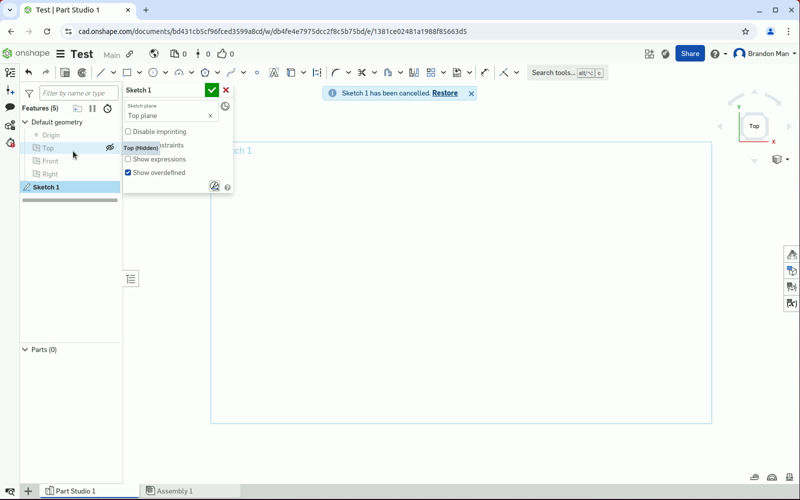
mouse_move(73, 352)
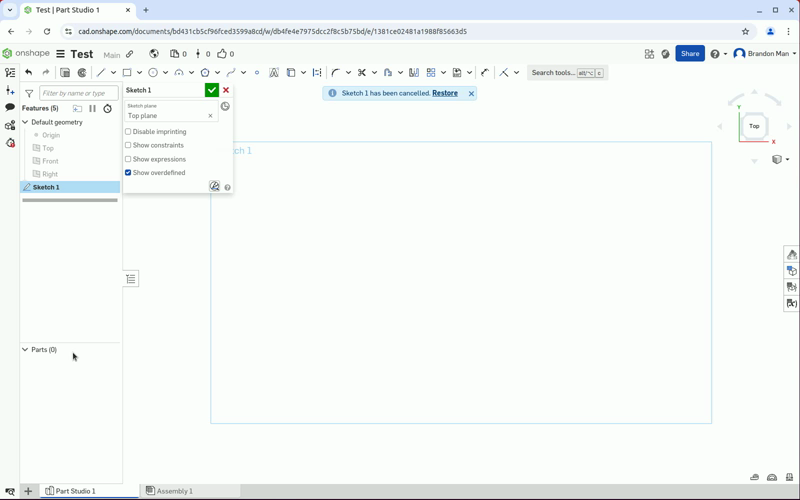
key(y)
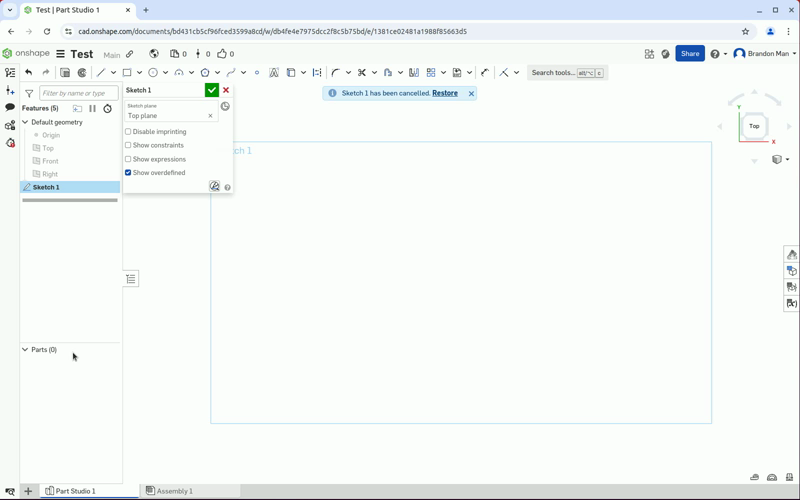
key(c)
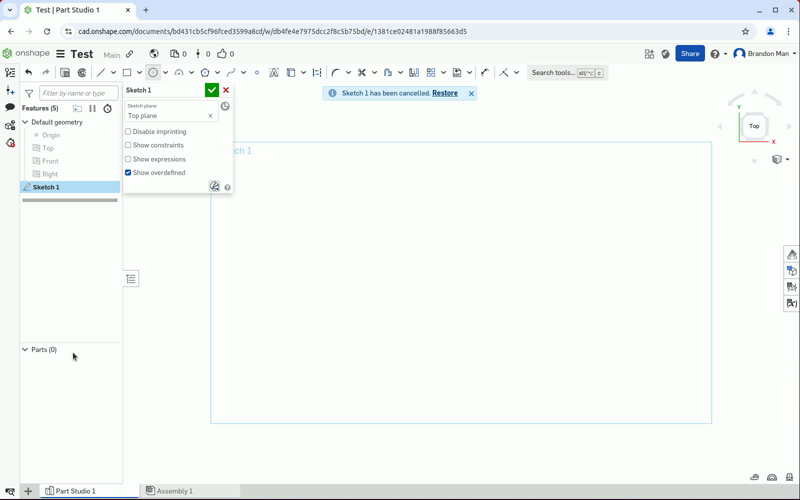
key_down(shift)
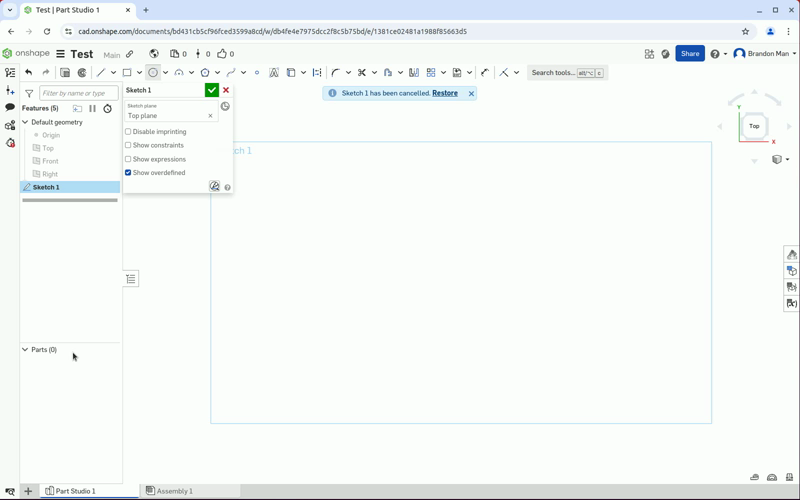
mouse_move(461, 282)
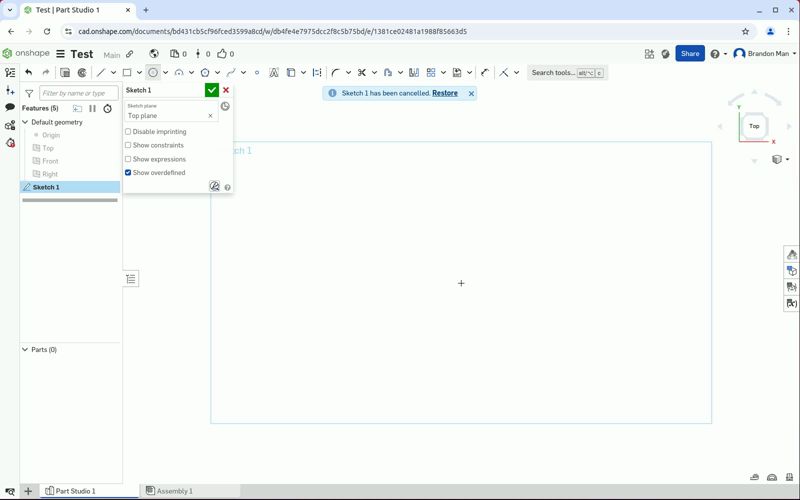
click(461, 282)
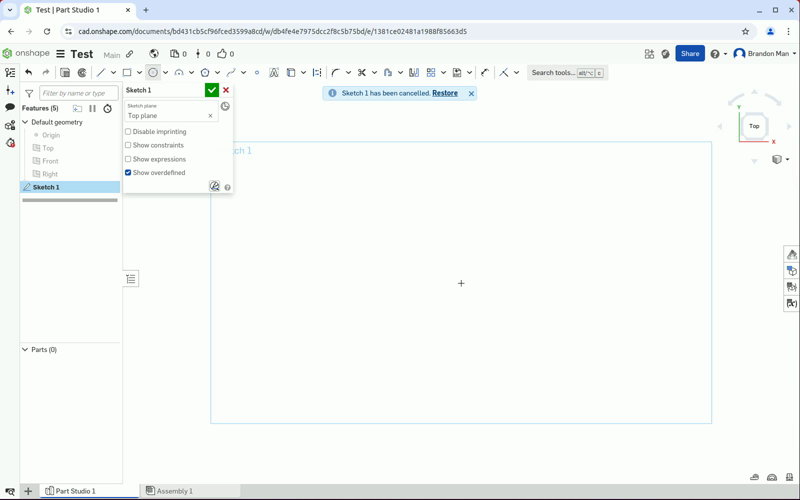
key_up(shift)
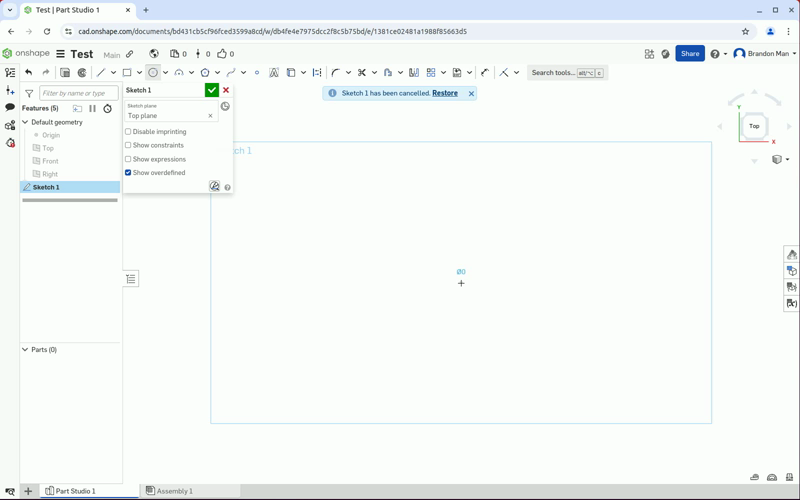
mouse_move(574, 282)
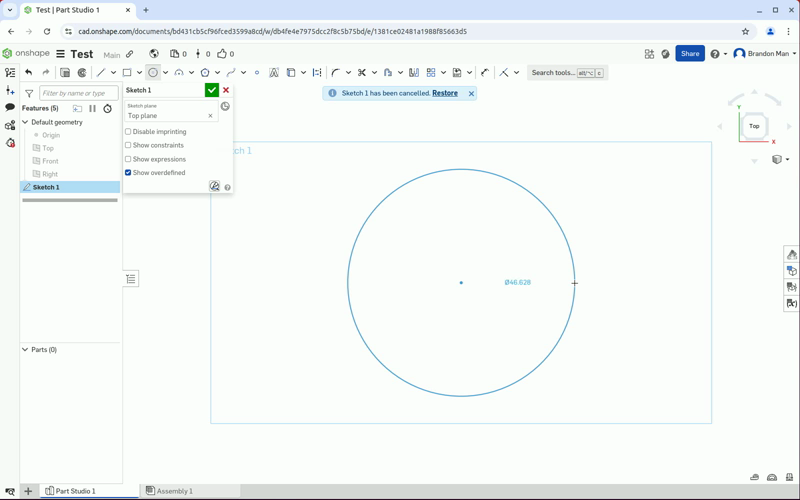
click(574, 282)
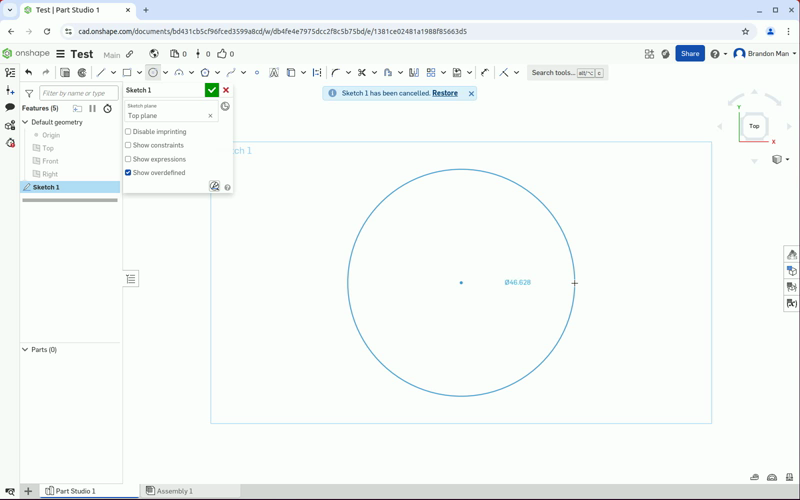
key(esc)
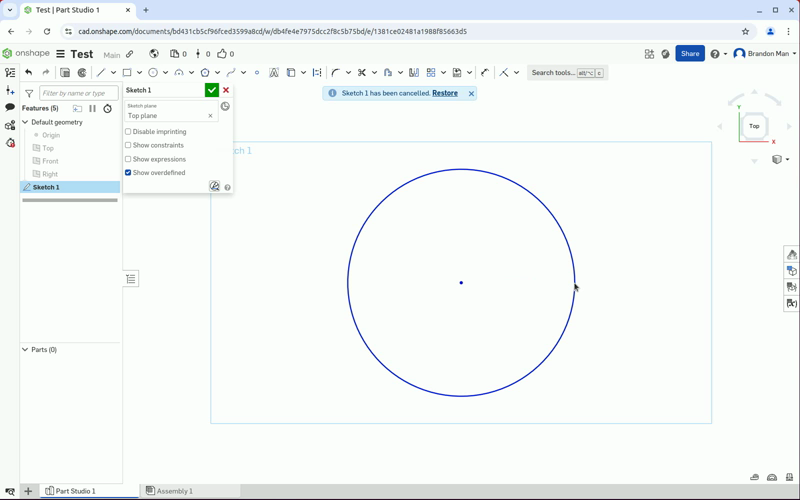
mouse_move(404, 218)
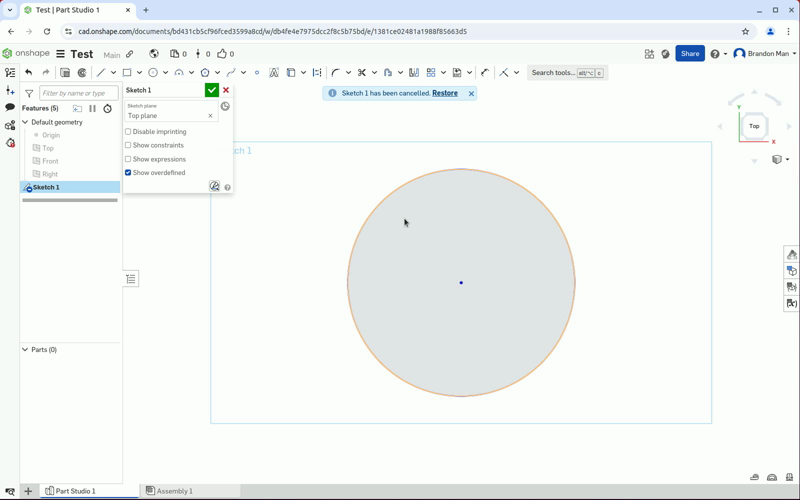
click(404, 218)
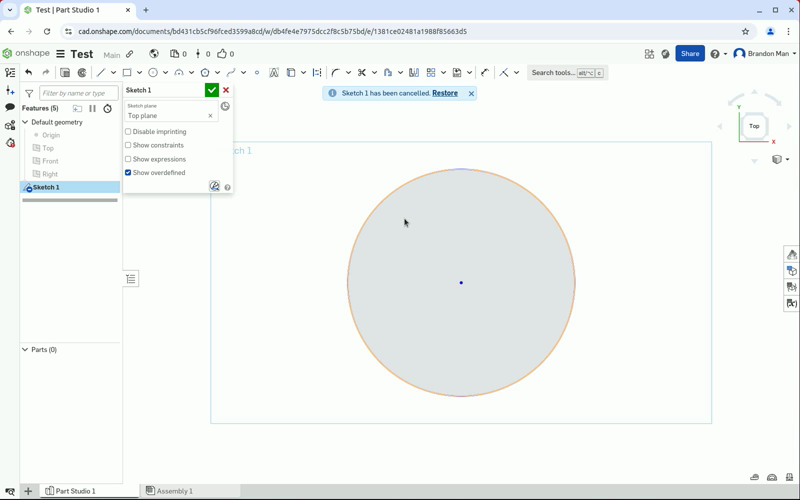
mouse_move(73, 352)
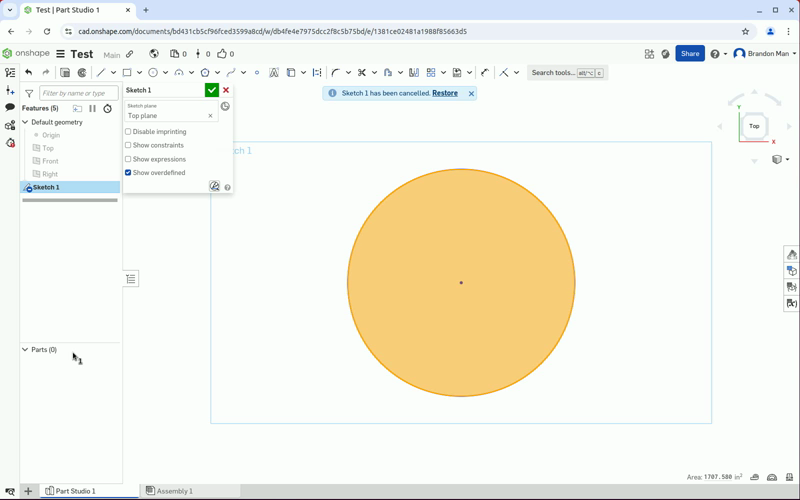
key(shift+y)
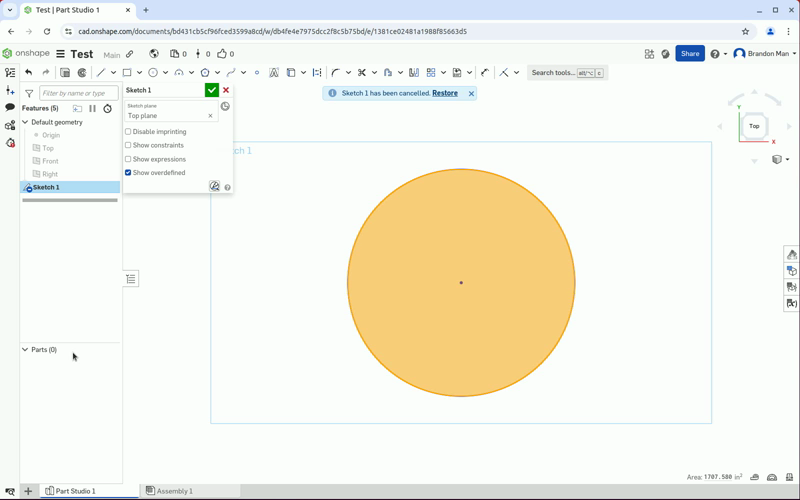
key(shift+e)
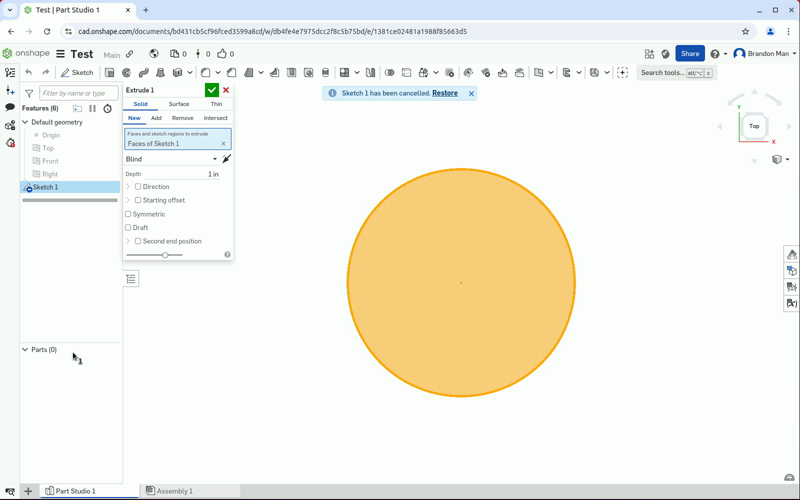
mouse_move(143, 106)
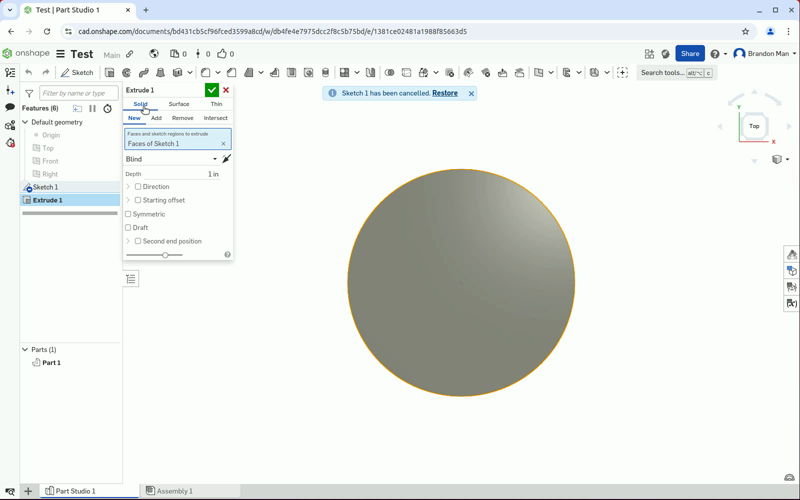
click(143, 106)
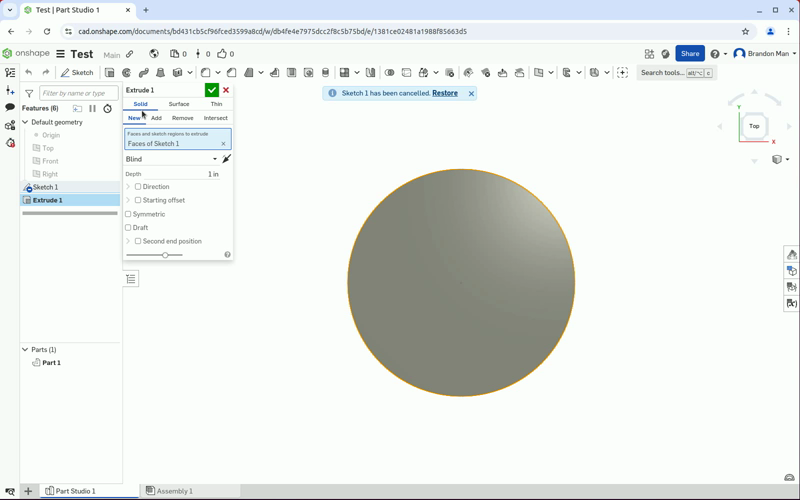
mouse_move(137, 120)
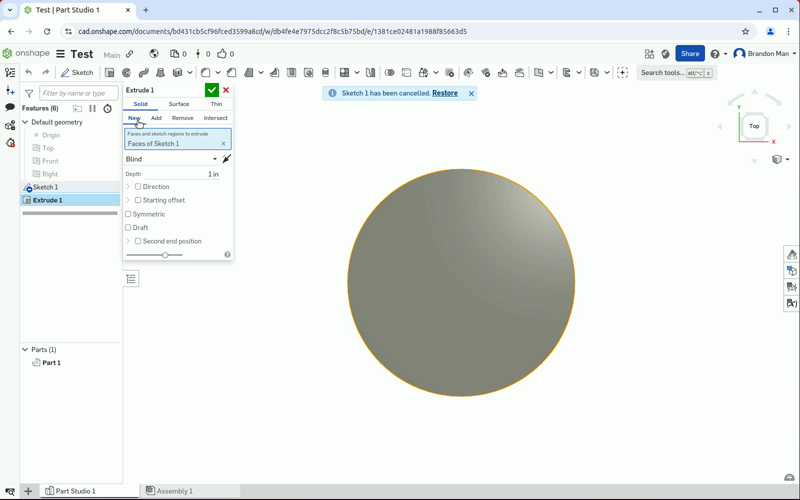
click(137, 120)
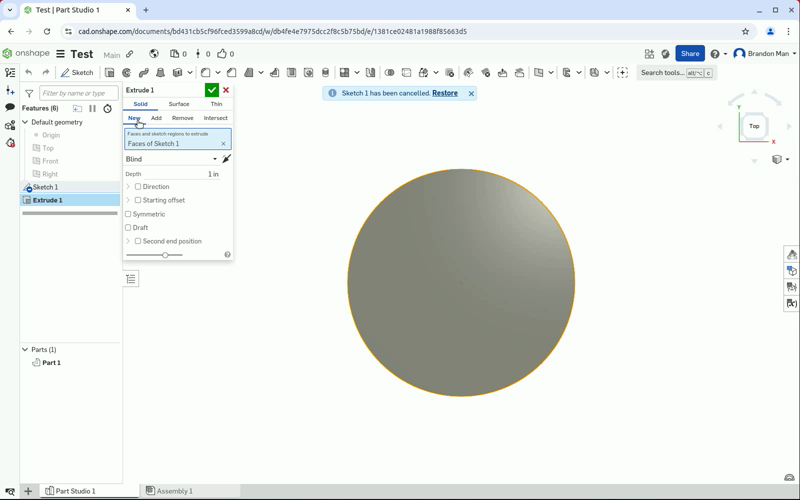
key(tab, 4)
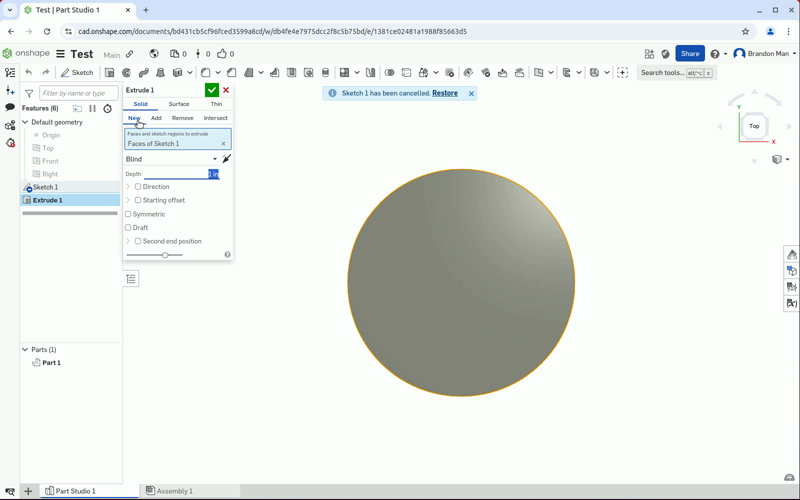
text(2.166)
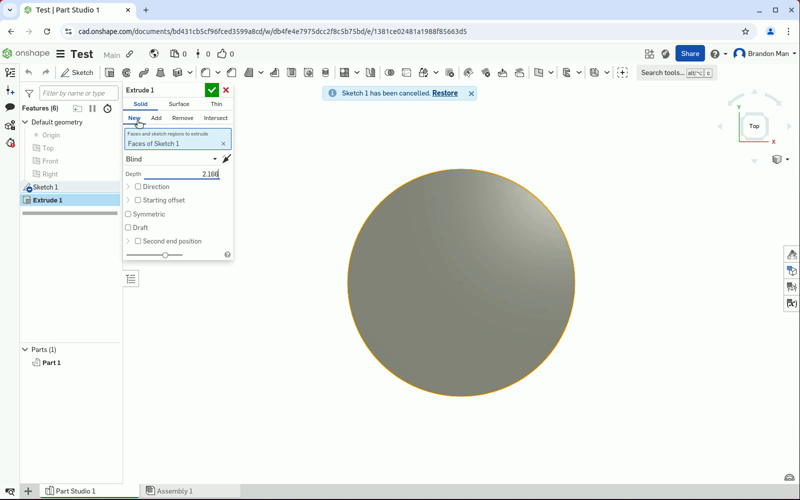
key(enter)
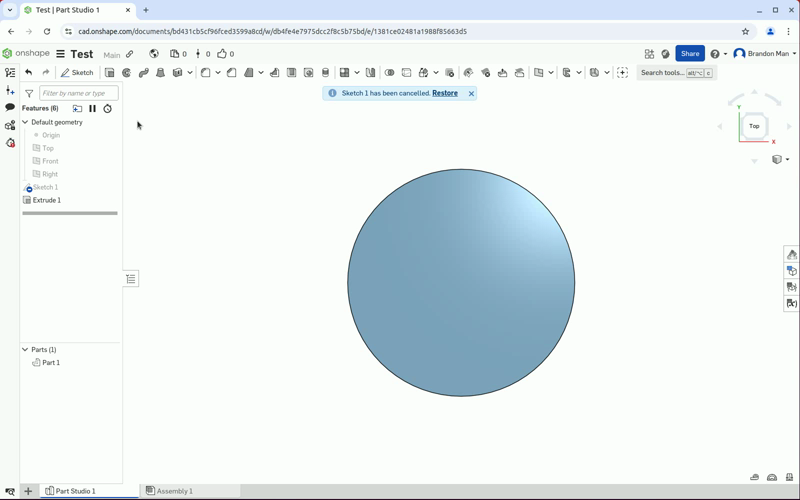
key(shift+h)
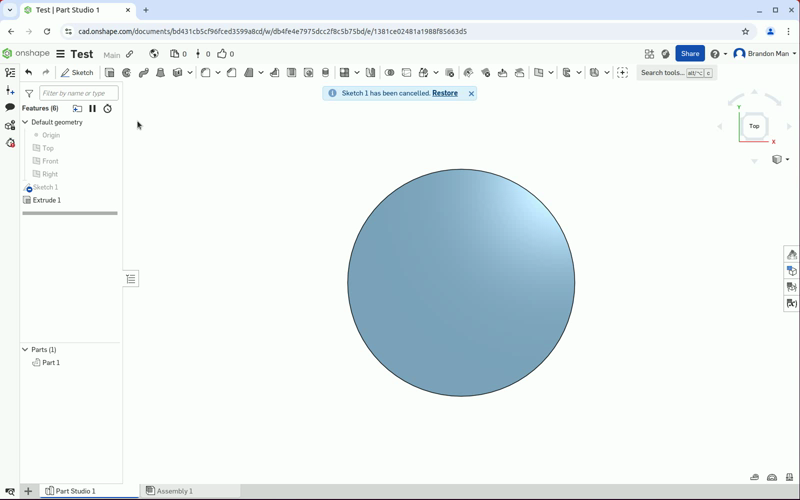
key(shift+h)
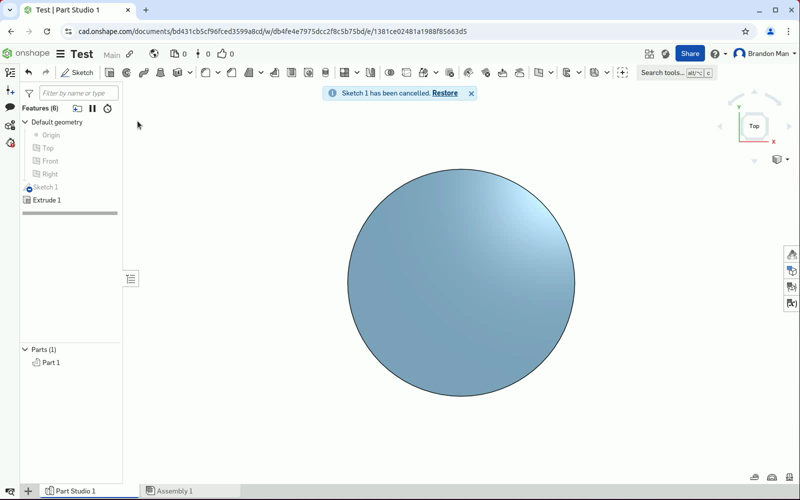
mouse_move(73, 189)
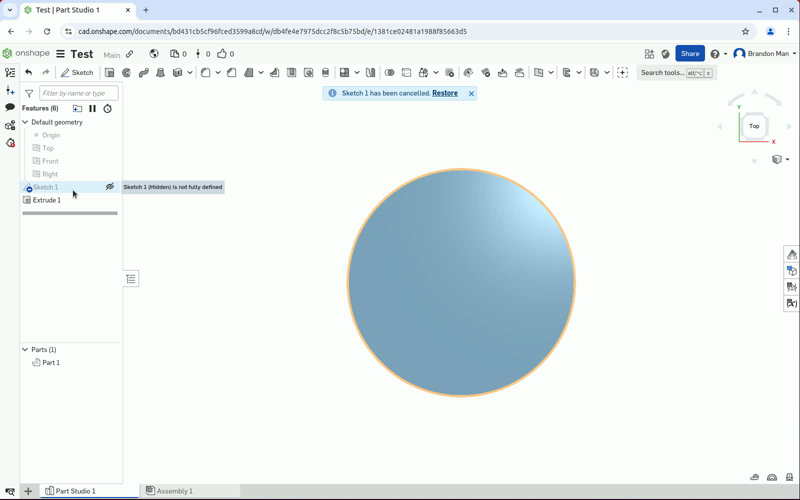
click(73, 189)
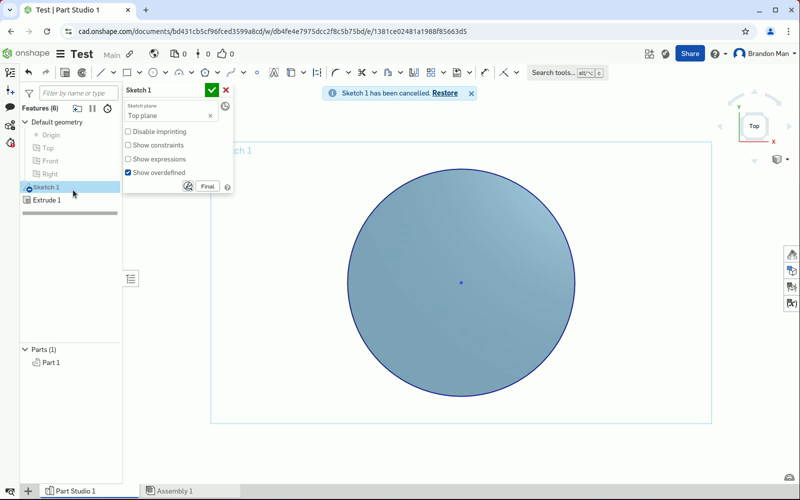
mouse_move(229, 92)
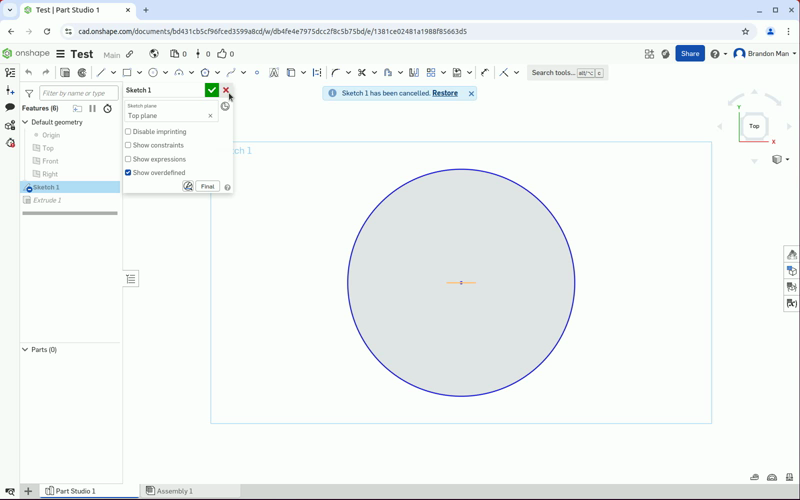
click(229, 92)
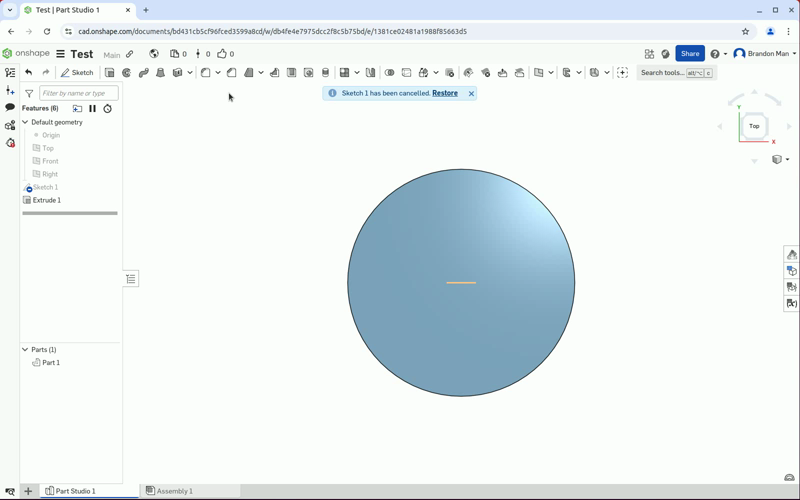
mouse_move(541, 75)
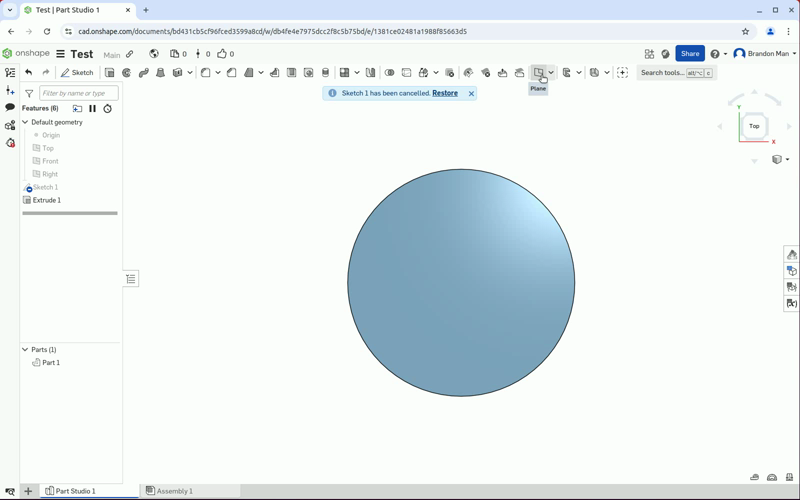
click(541, 75)
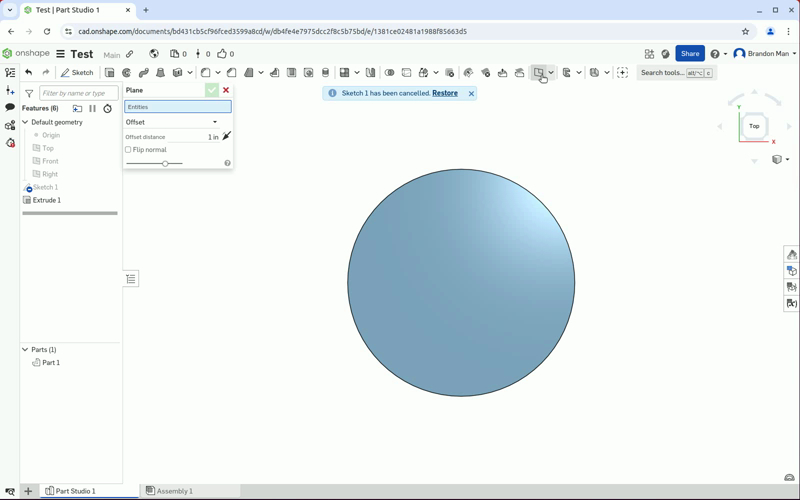
mouse_move(73, 150)
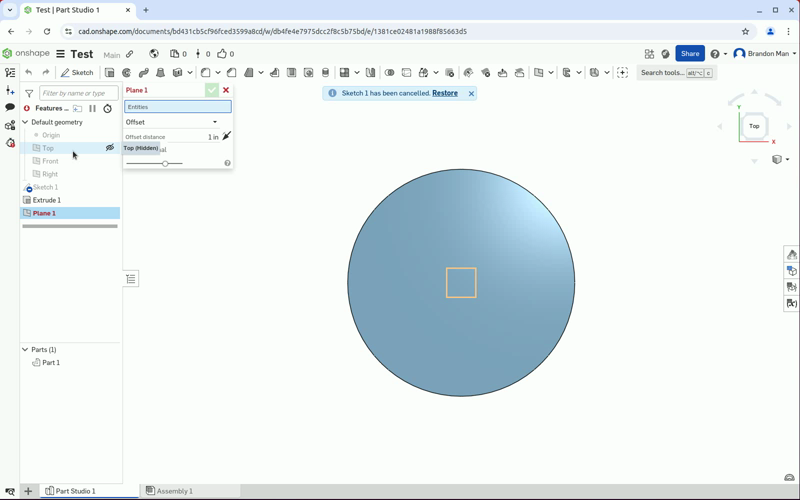
click(73, 150)
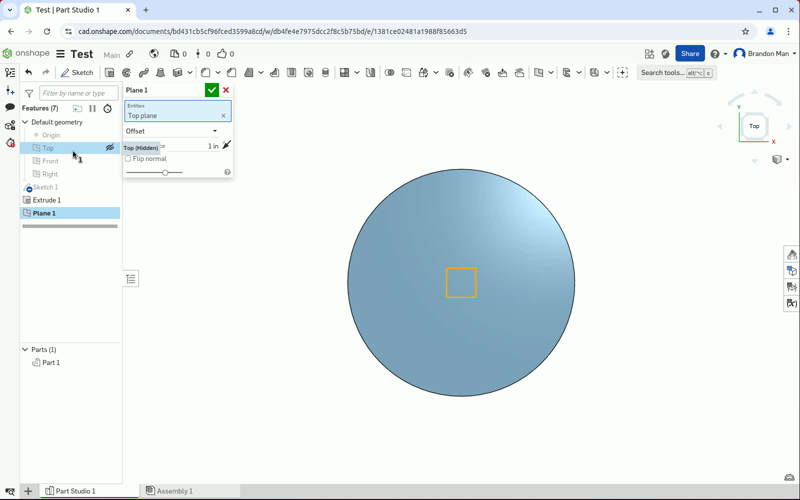
key(tab, 2)
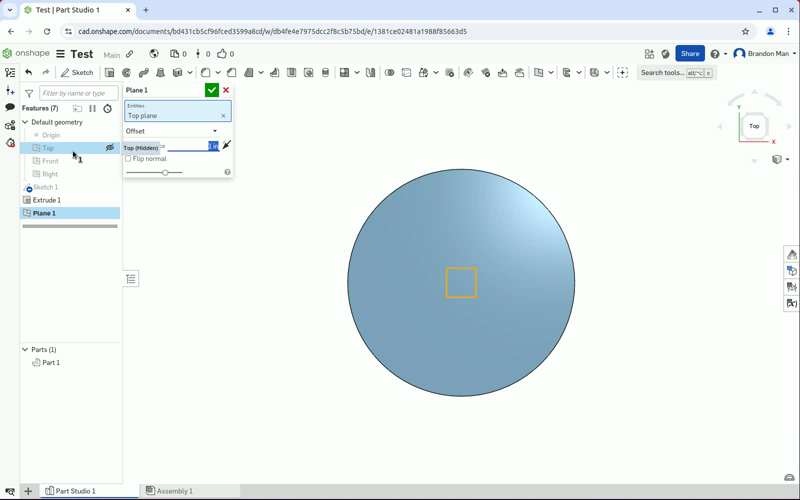
text(2.157)
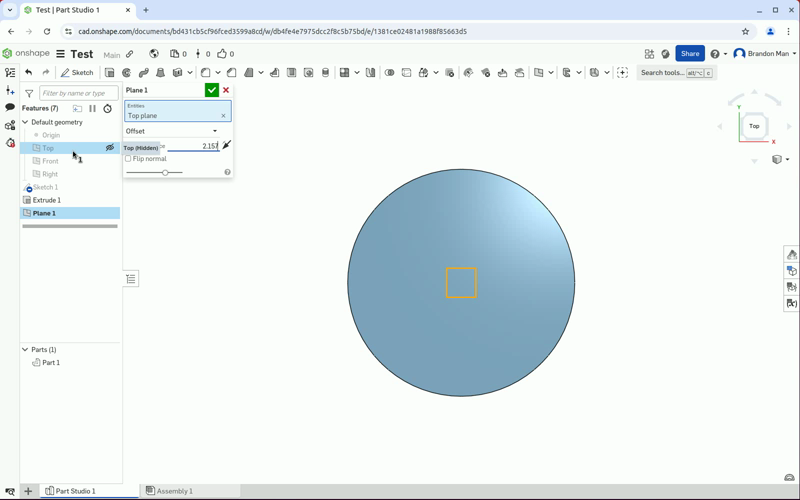
key(enter, 2)
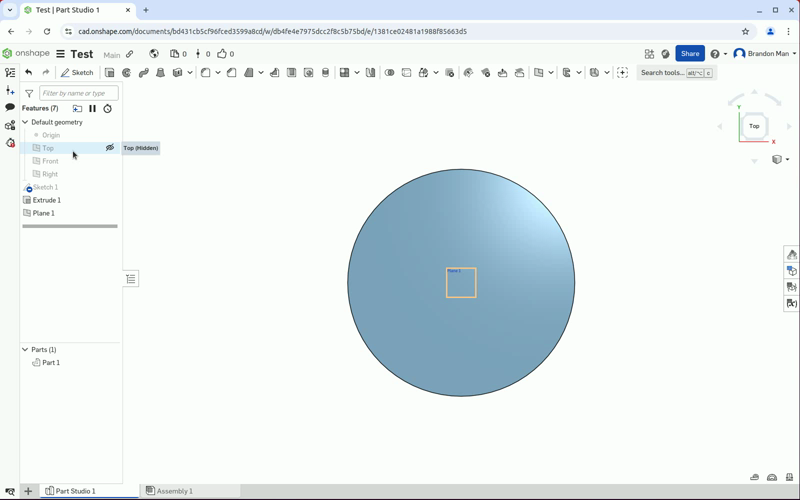
key(shift+s)
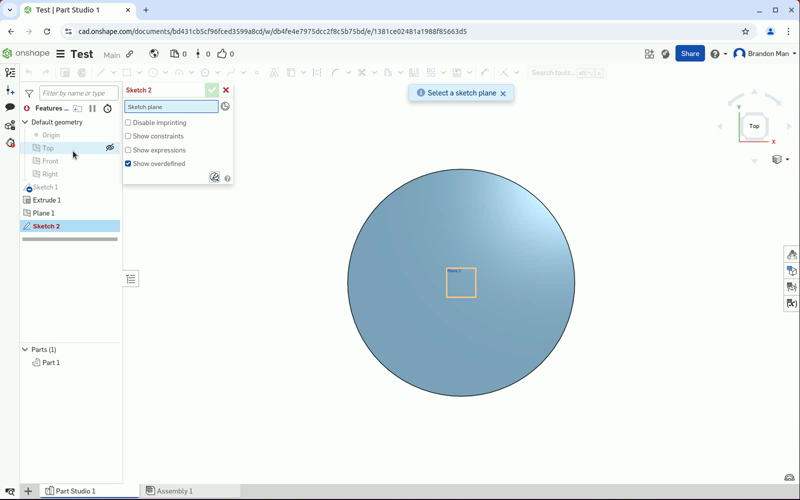
mouse_move(73, 215)
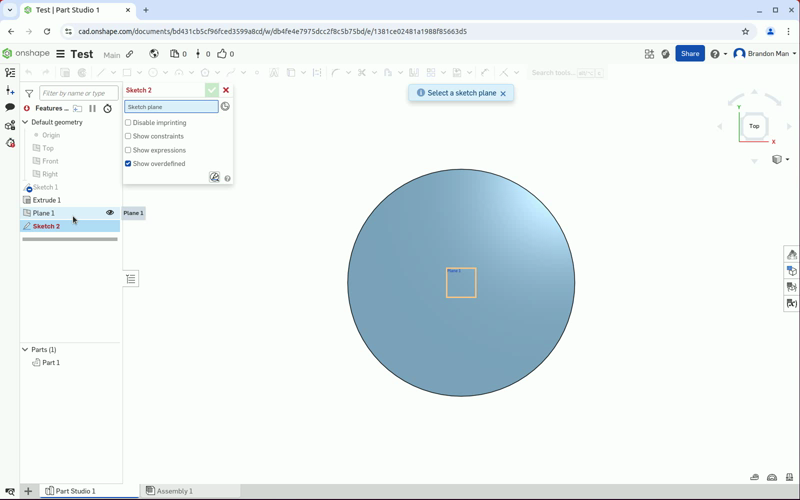
click(73, 215)
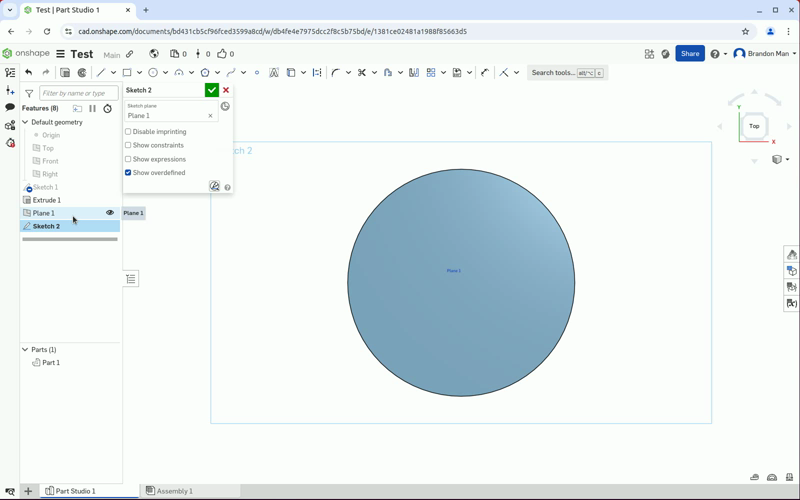
mouse_move(73, 352)
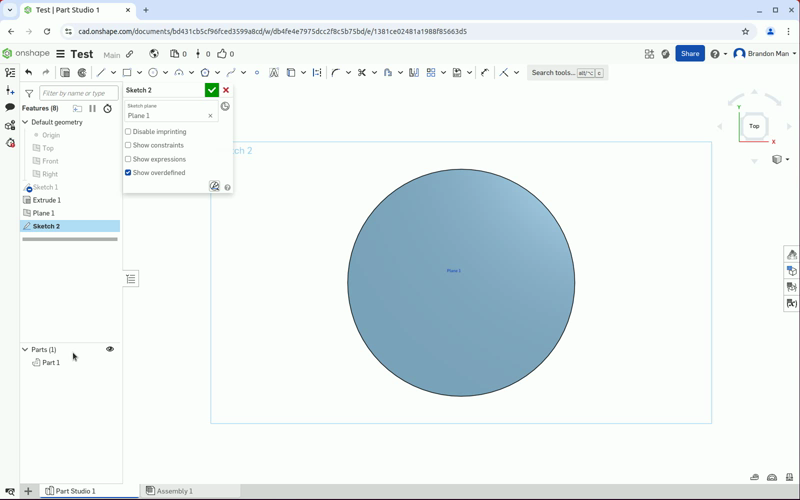
key(y)
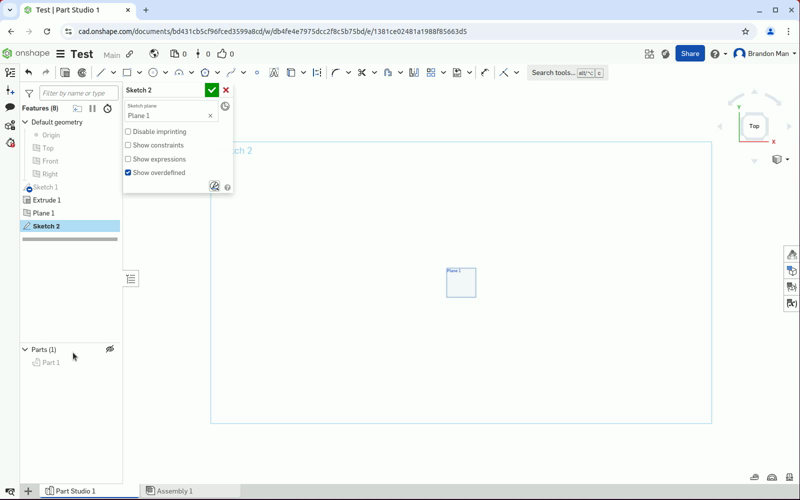
key(a)
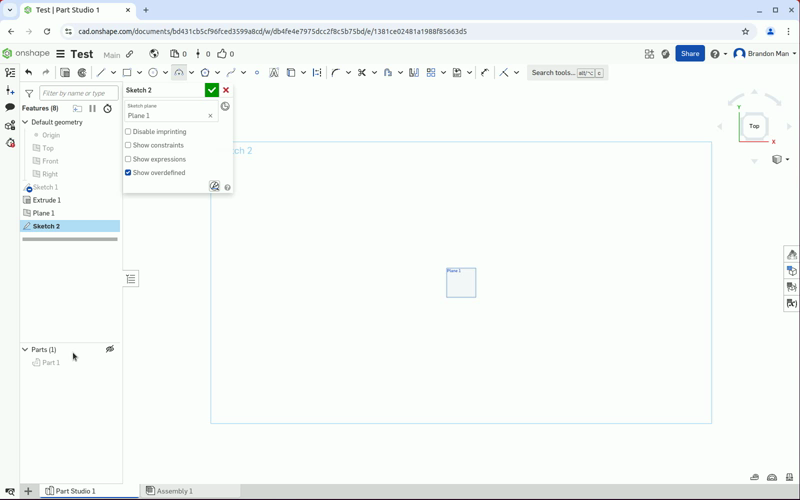
key_down(shift)
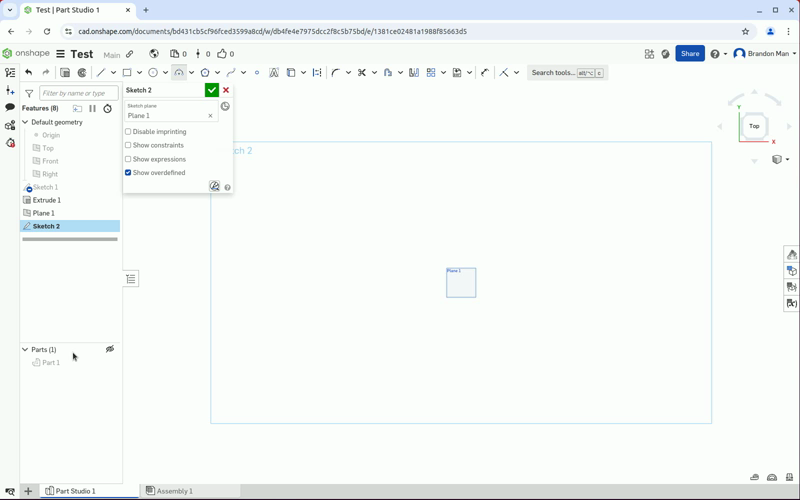
mouse_move(473, 295)
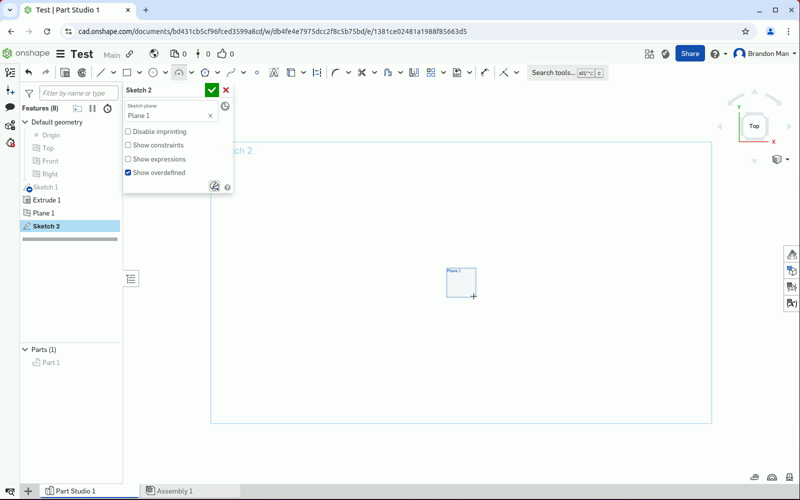
click(473, 295)
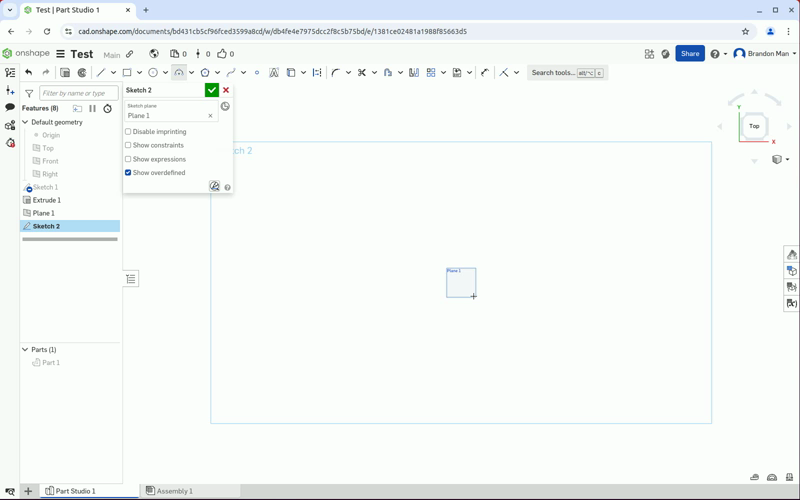
key_up(shift)
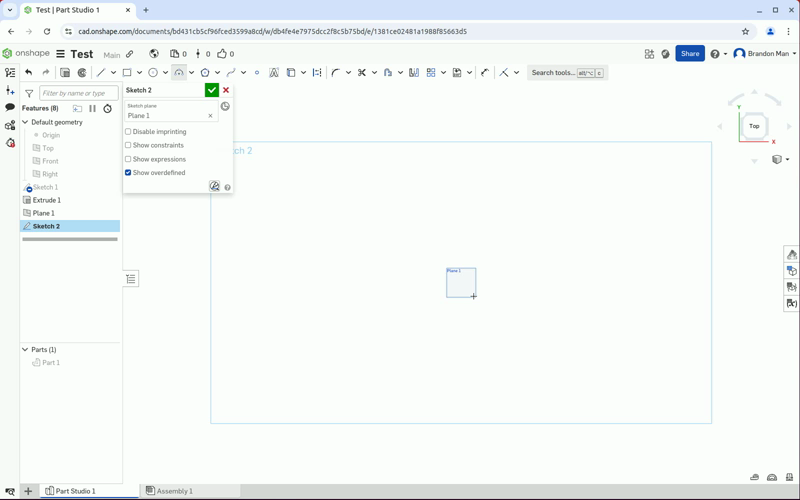
key_down(shift)
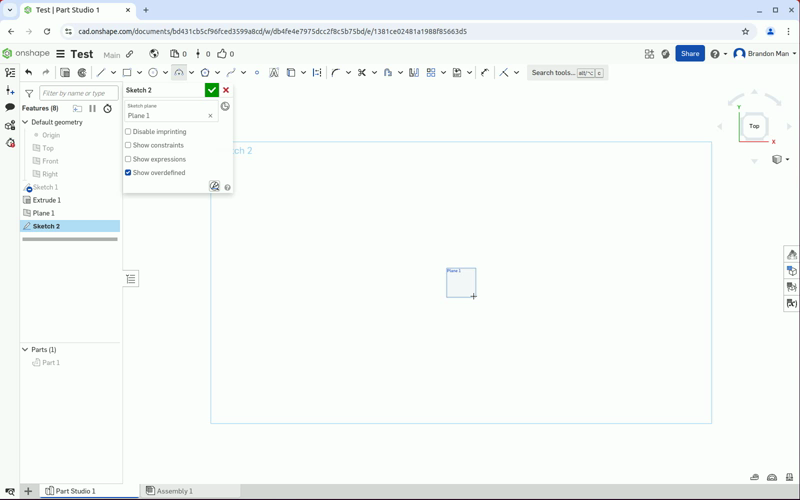
mouse_move(514, 335)
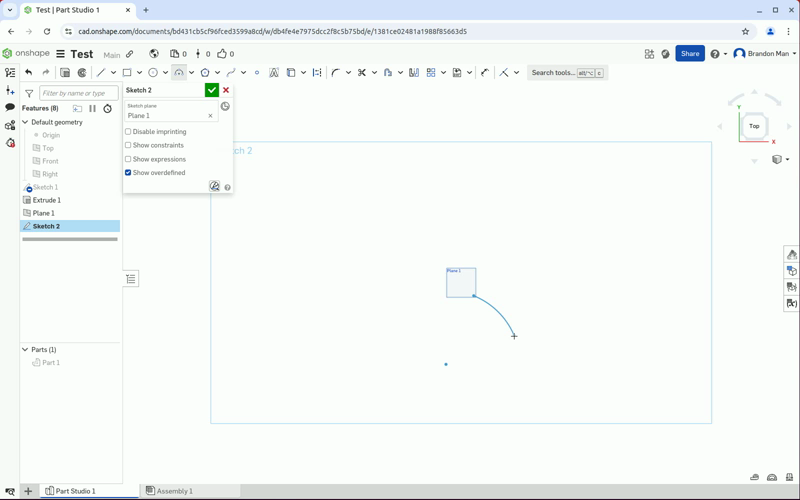
click(514, 335)
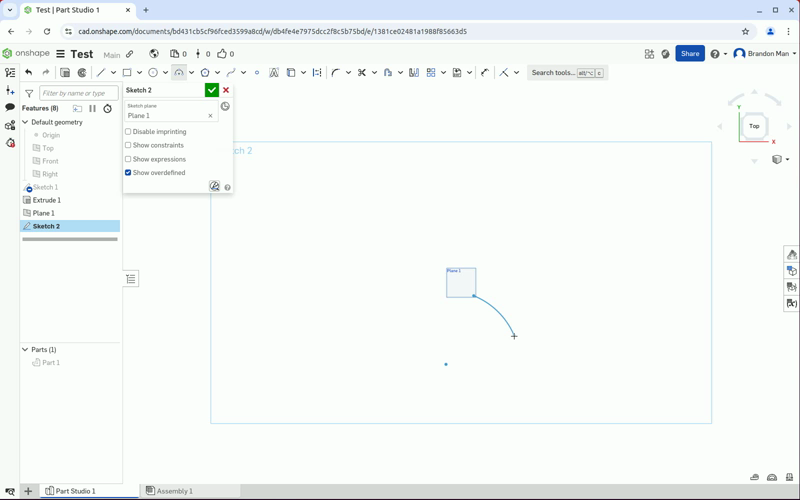
mouse_move(473, 336)
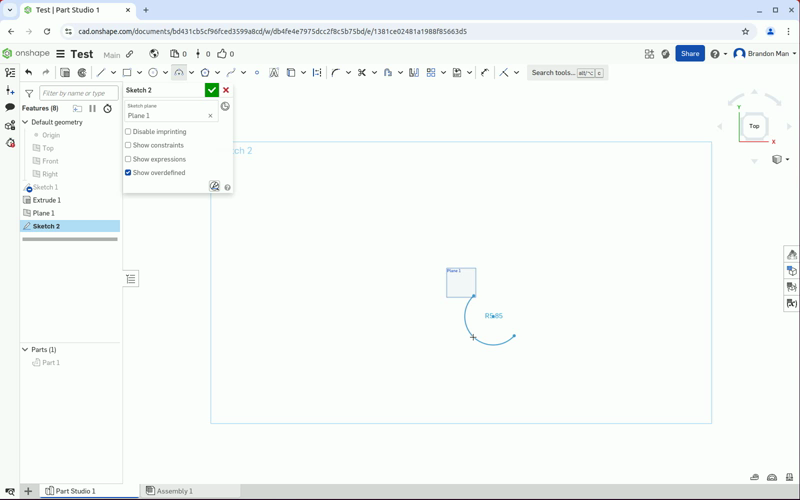
click(473, 336)
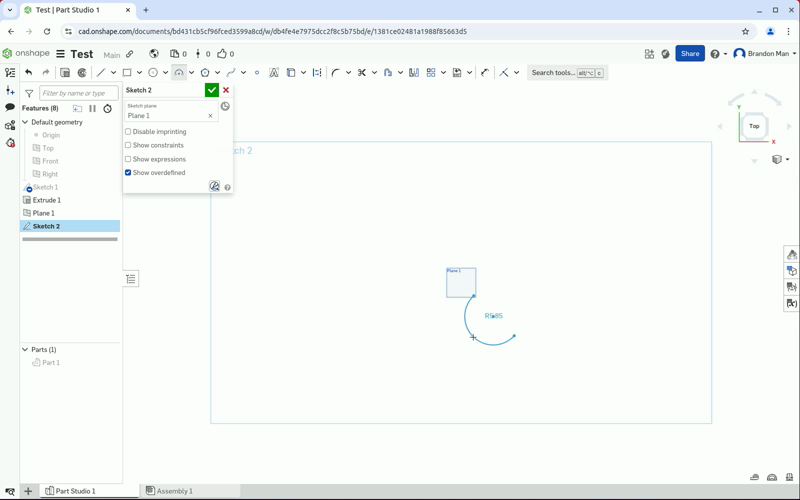
key_up(shift)
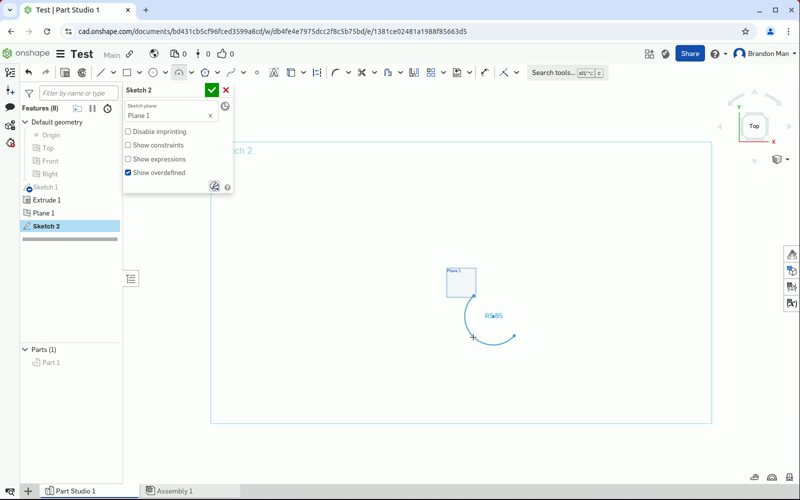
key(esc)
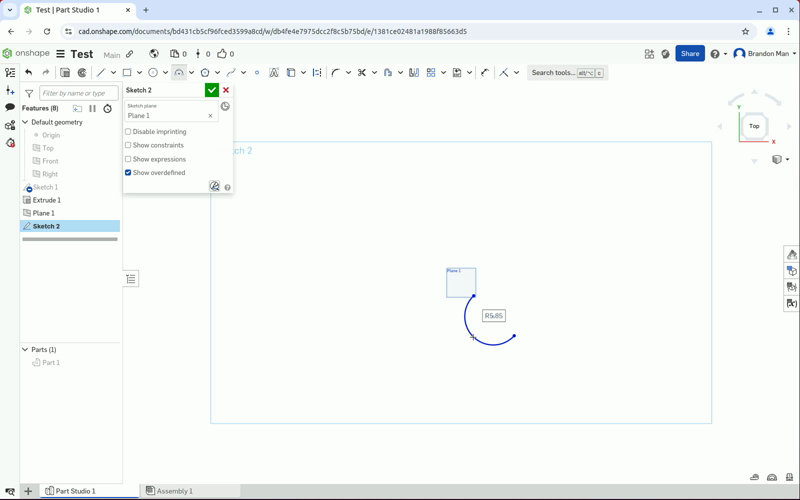
key(l)
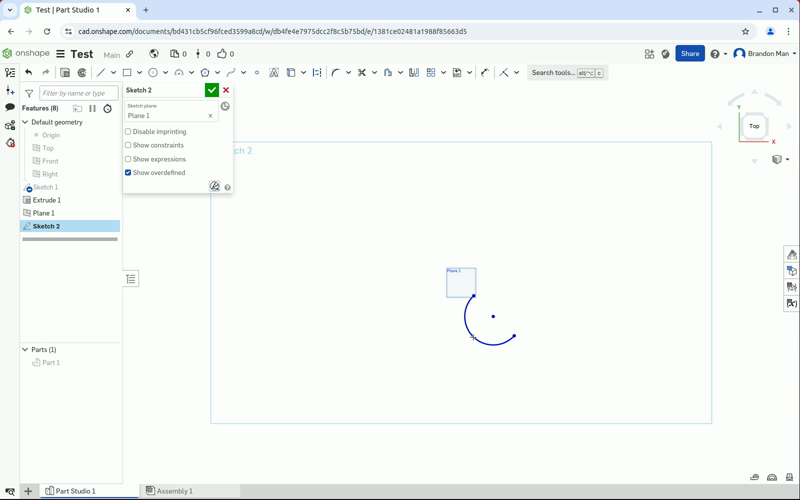
mouse_move(514, 335)
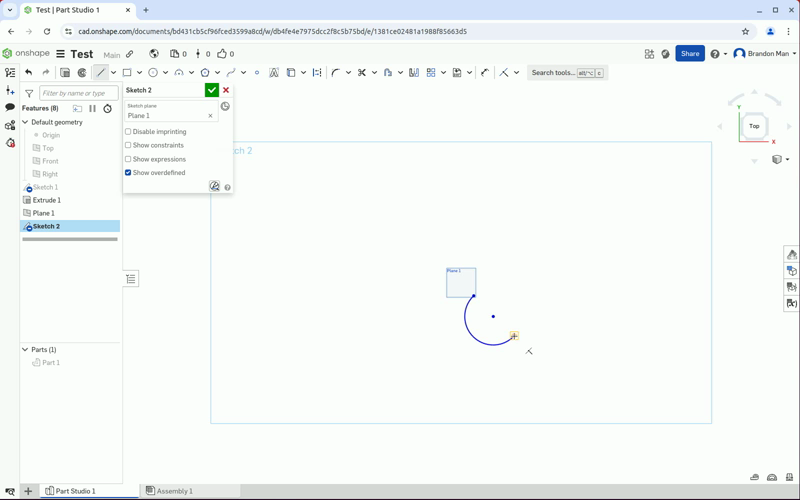
click(514, 335)
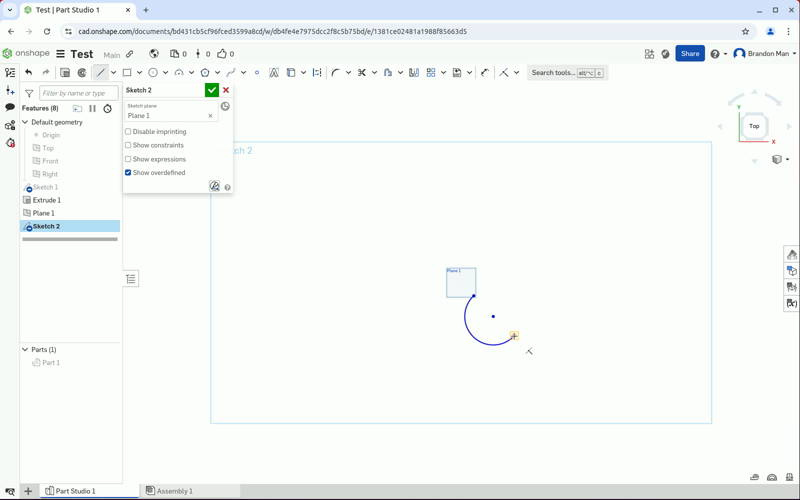
key_down(shift)
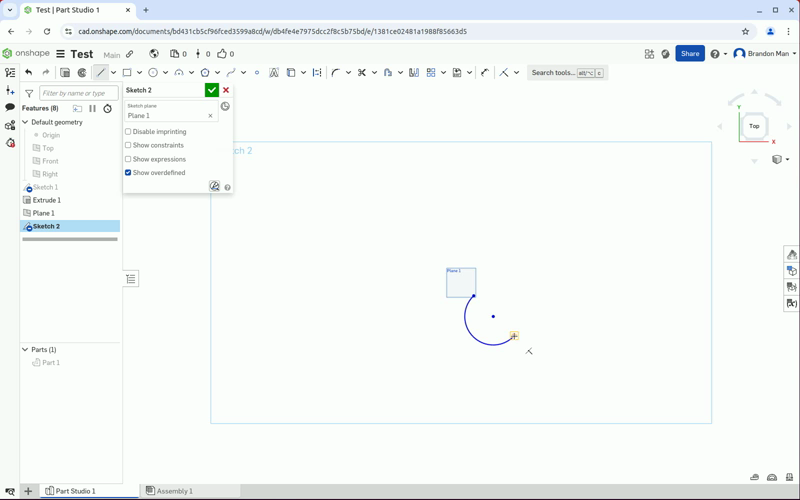
mouse_move(544, 335)
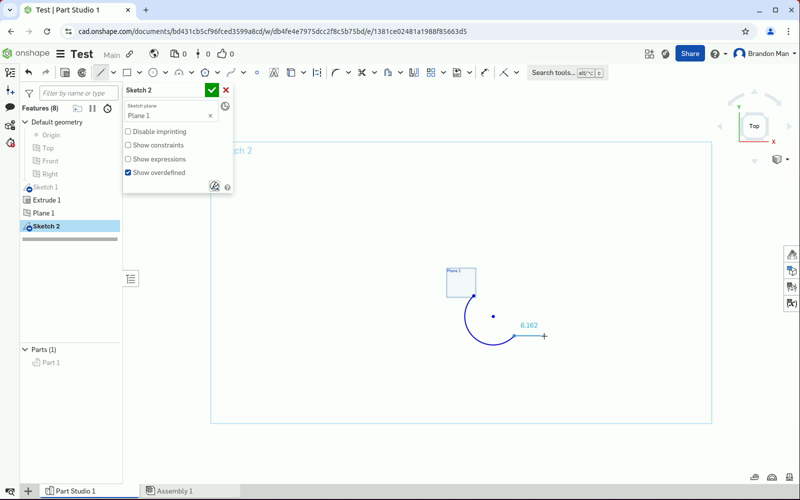
mouse_move(494, 315)
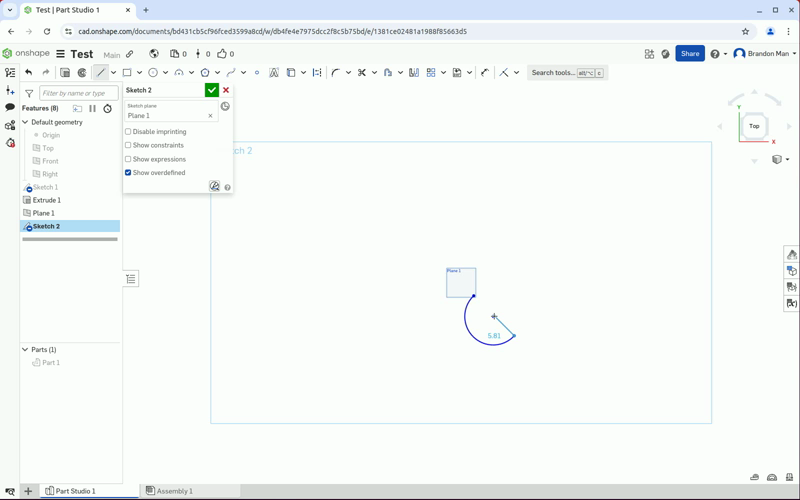
click(494, 315)
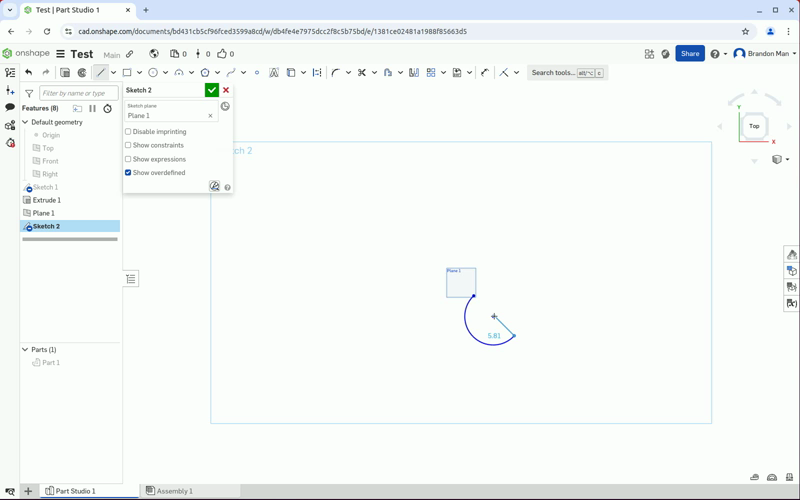
key_up(shift)
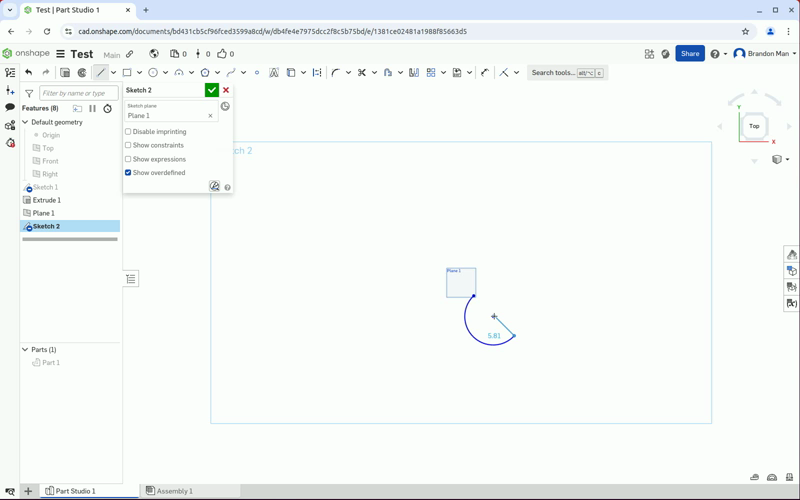
mouse_move(524, 315)
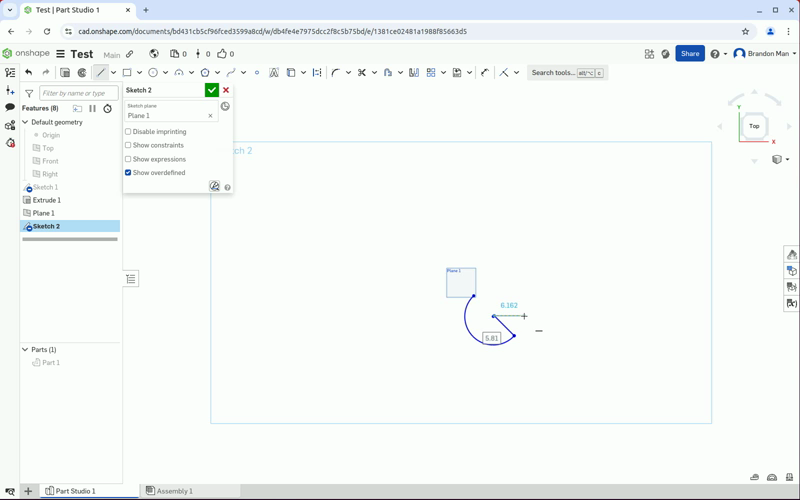
key_down(shift)
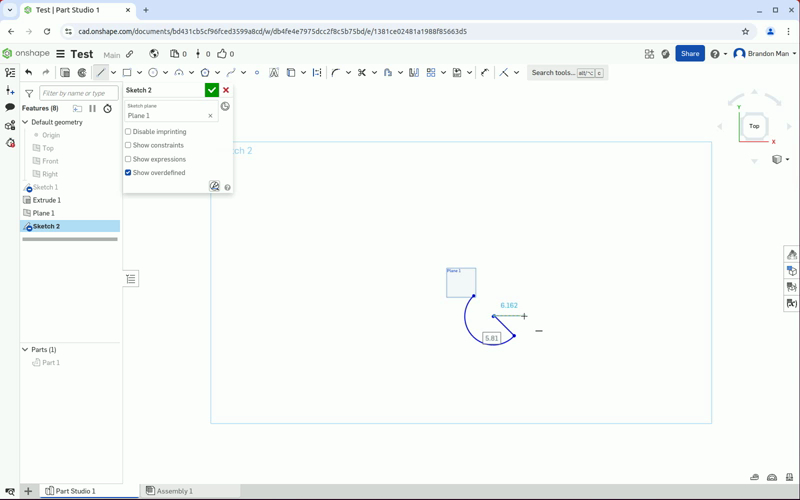
mouse_move(473, 295)
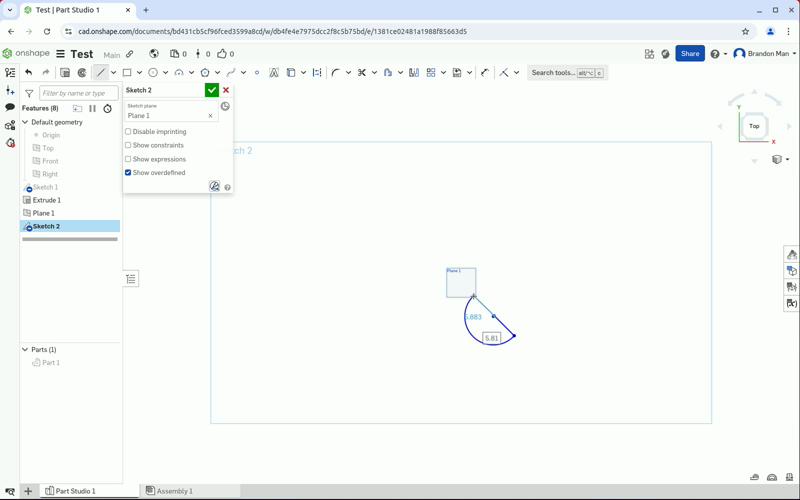
key_up(shift)
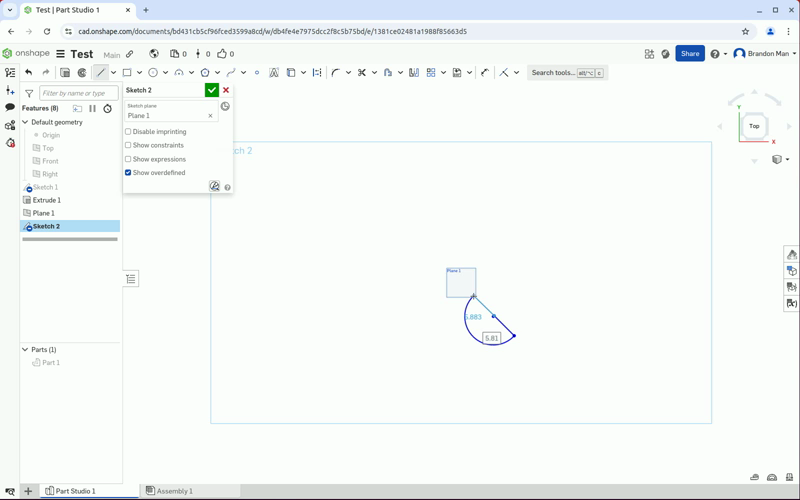
click(473, 295)
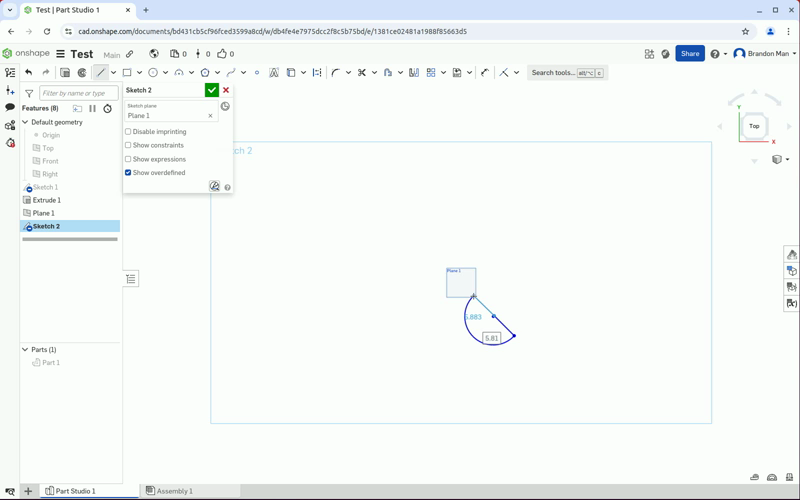
key(esc)
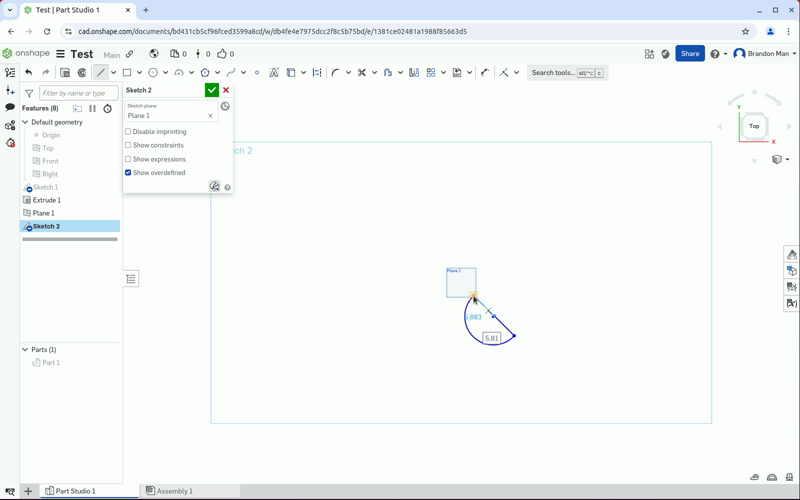
mouse_move(471, 307)
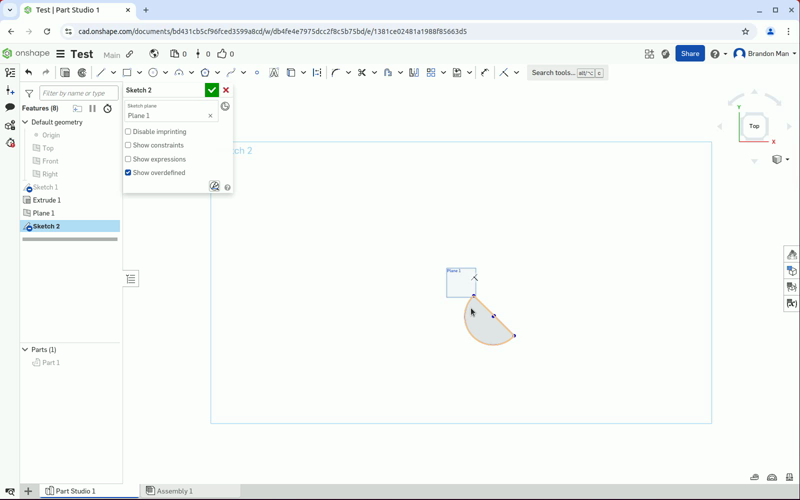
scroll(6)
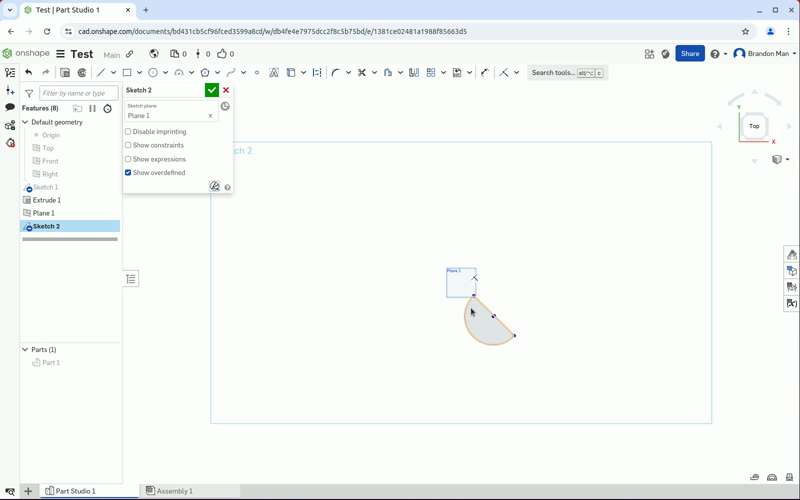
scroll(6)
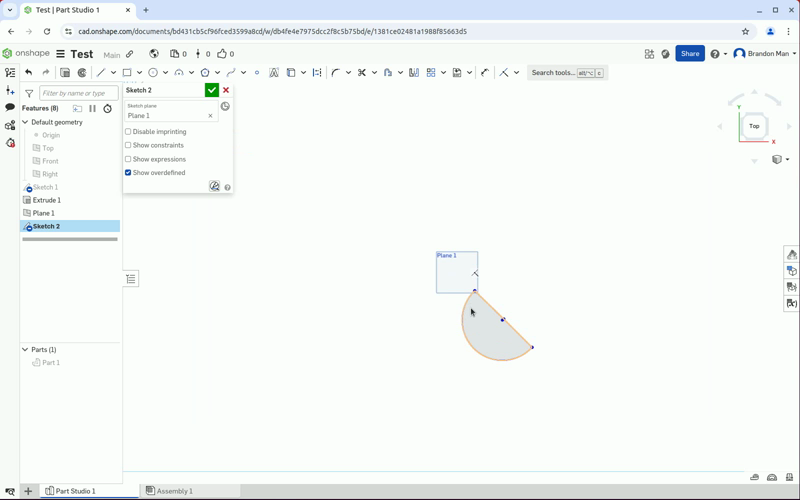
scroll(6)
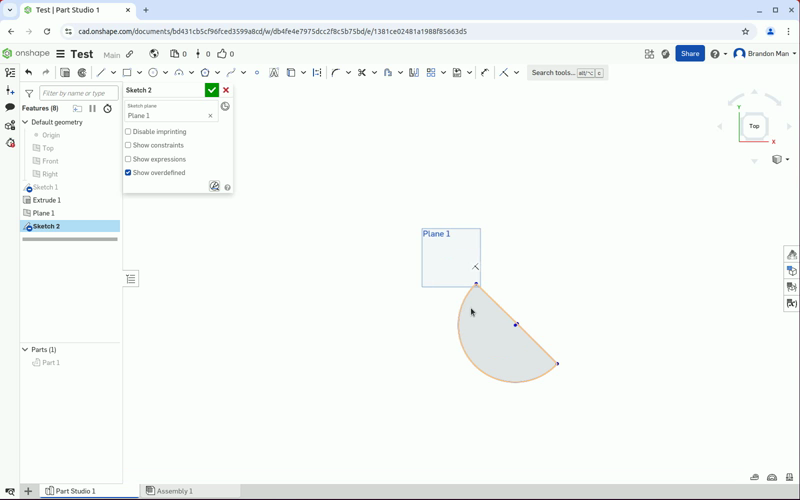
scroll(6)
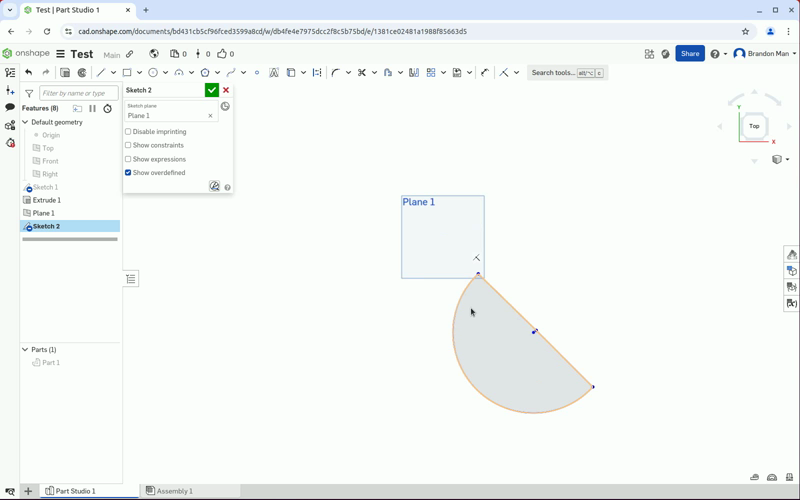
scroll(6)
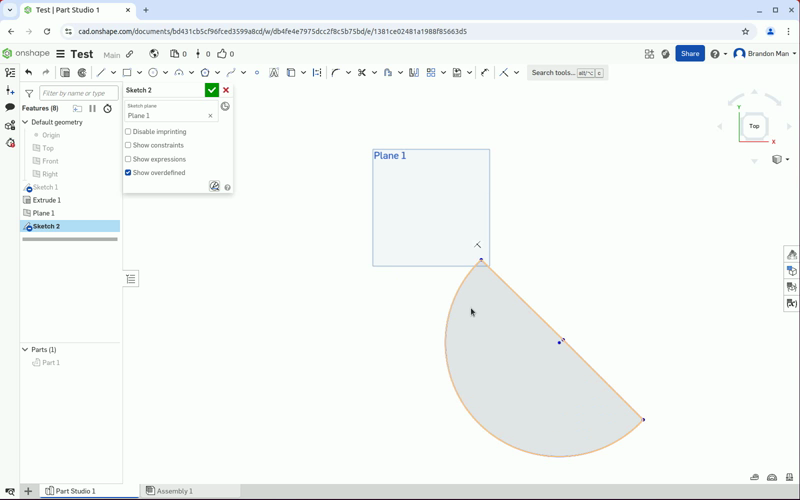
scroll(6)
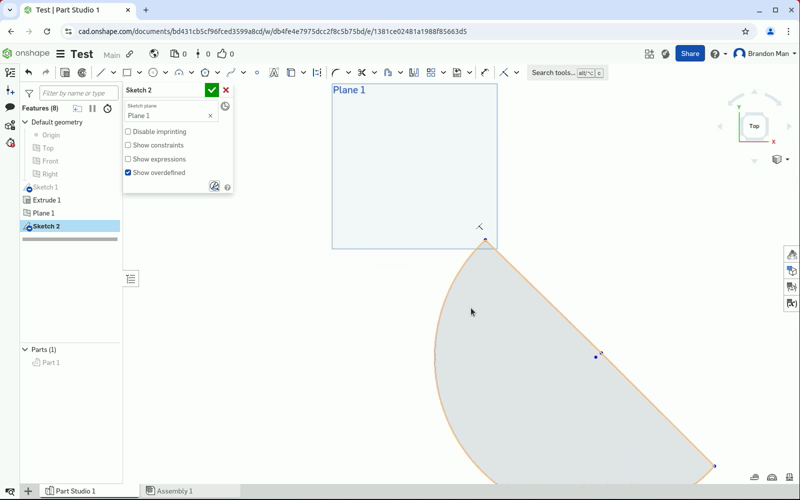
scroll(6)
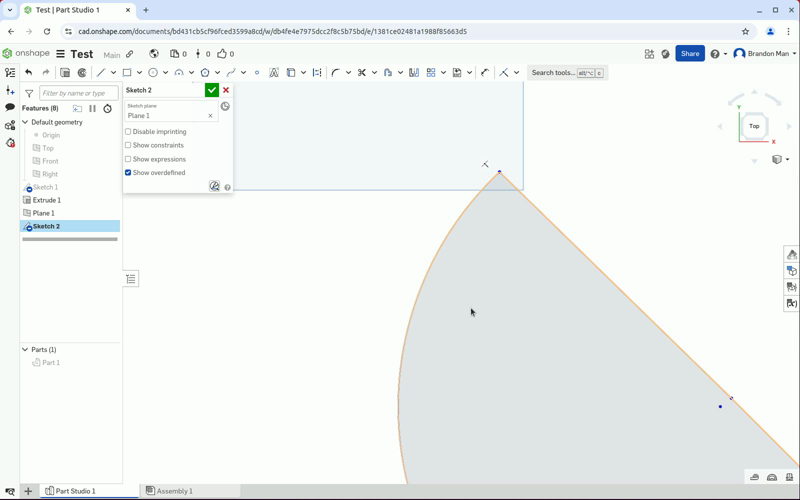
click(471, 307)
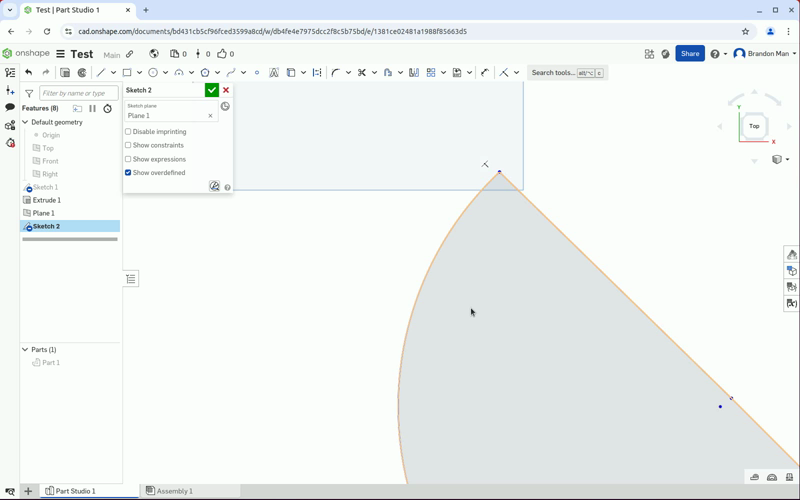
scroll(-6)
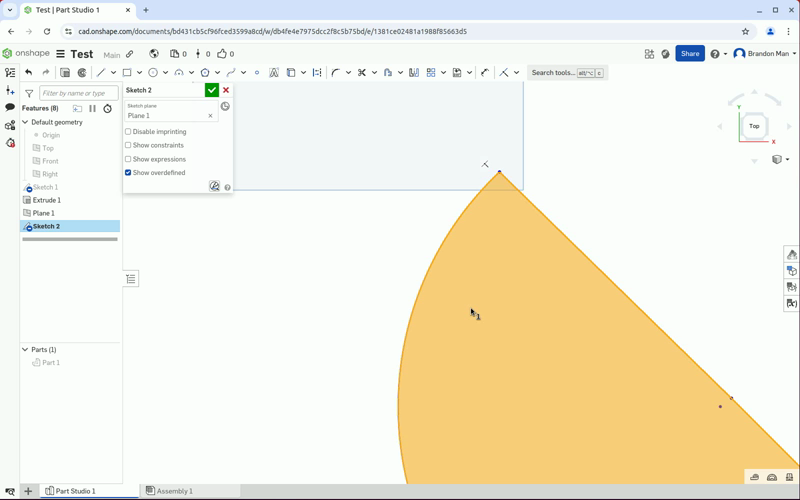
scroll(-6)
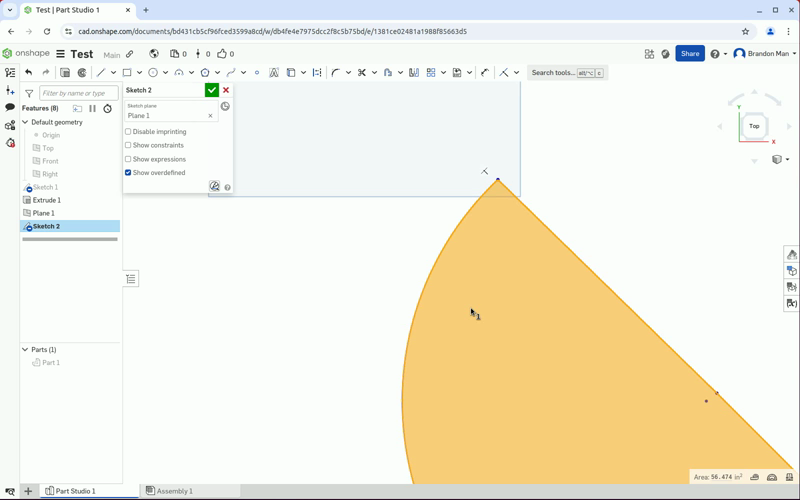
scroll(-6)
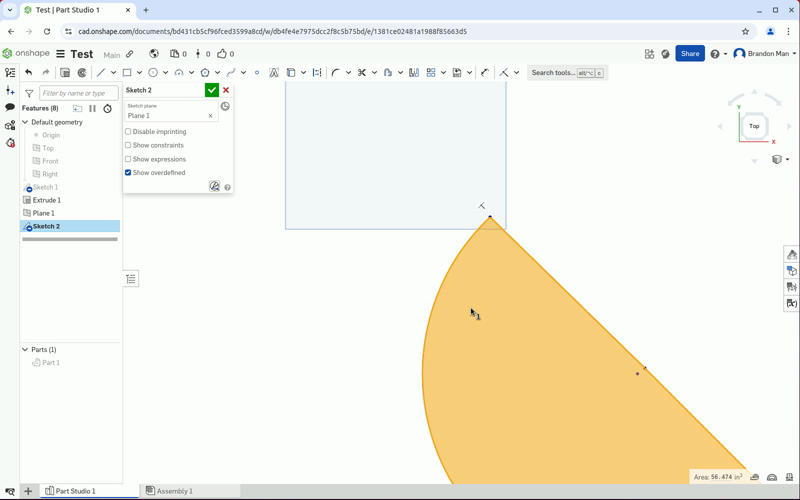
scroll(-6)
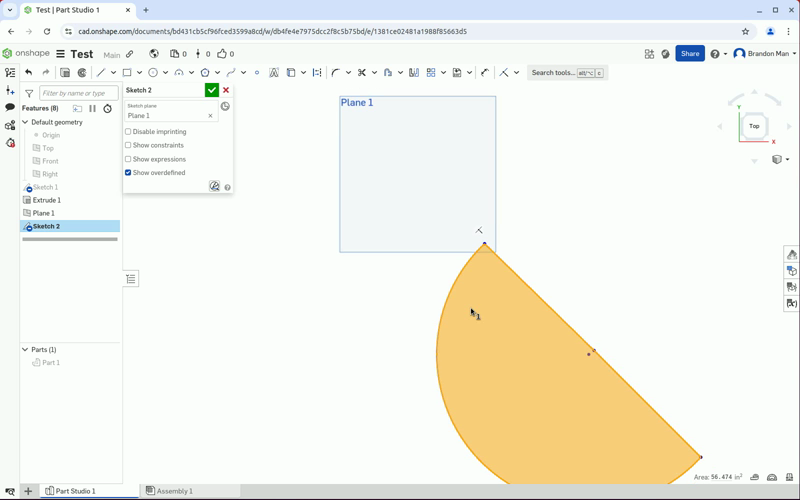
scroll(-6)
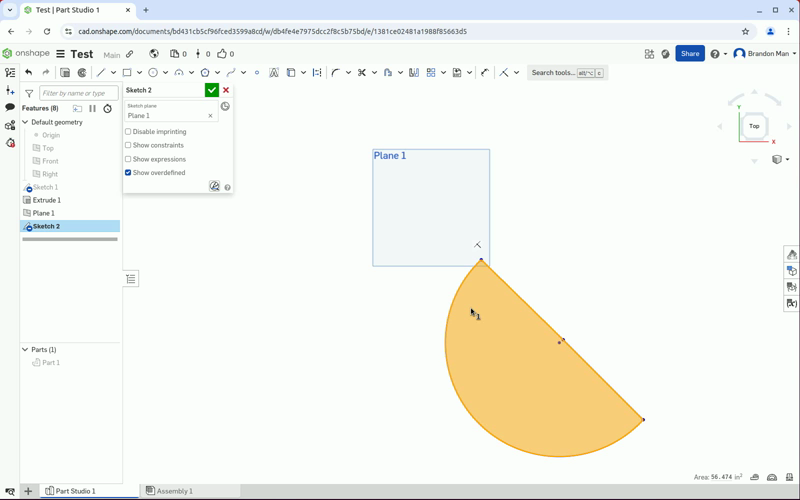
scroll(-6)
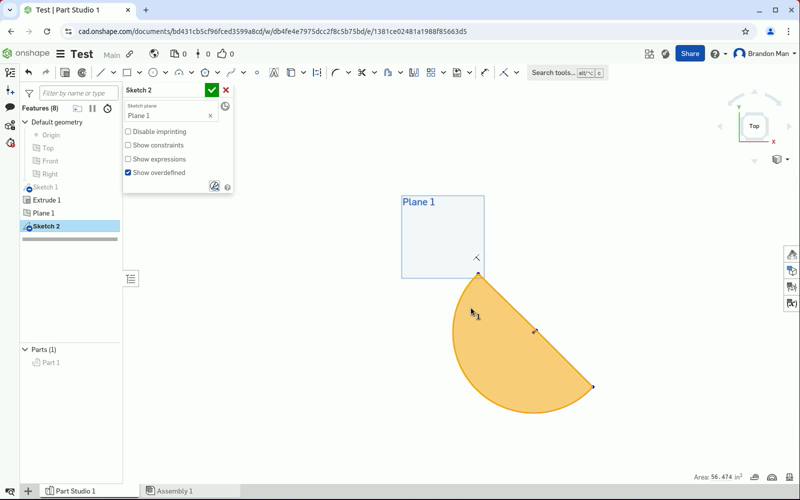
scroll(-6)
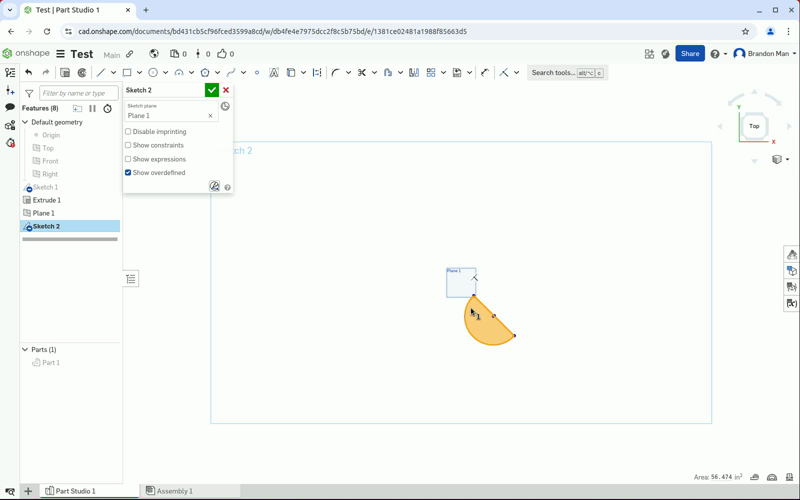
mouse_move(73, 352)
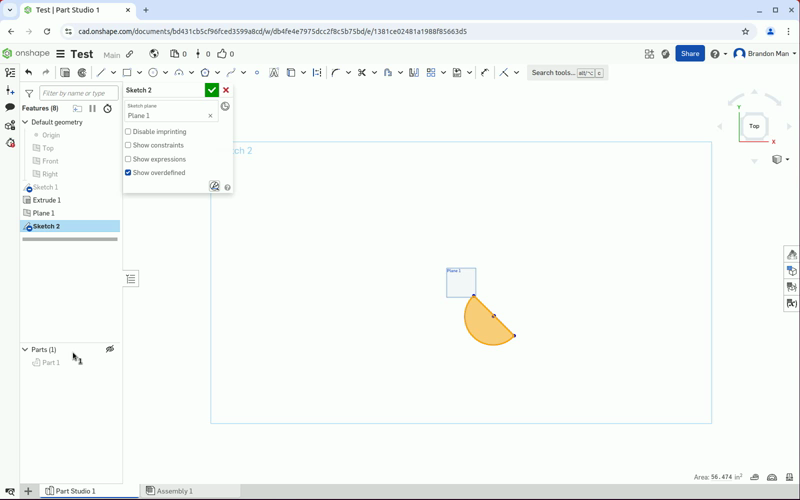
key(shift+y)
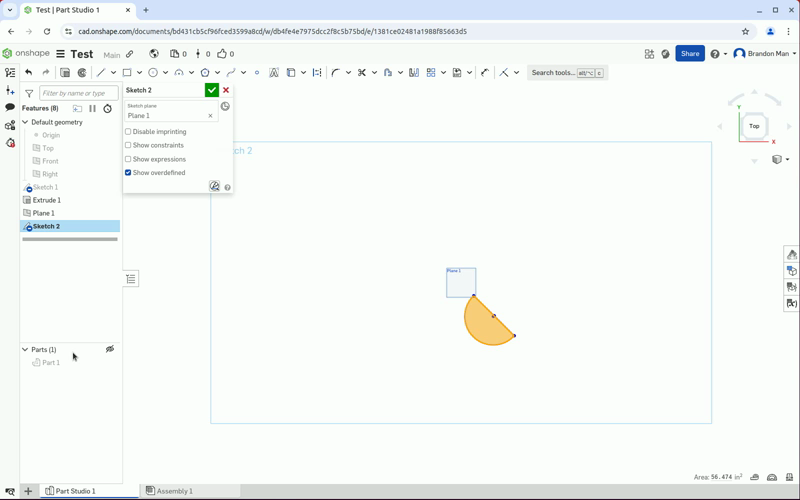
key(shift+e)
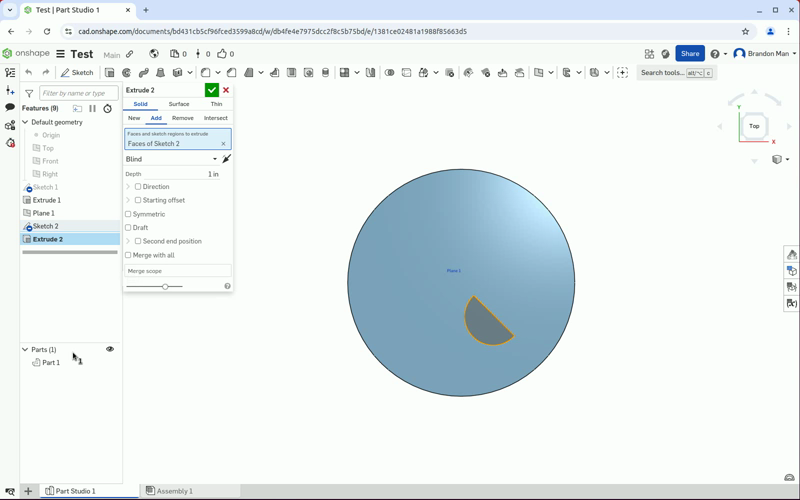
mouse_move(143, 106)
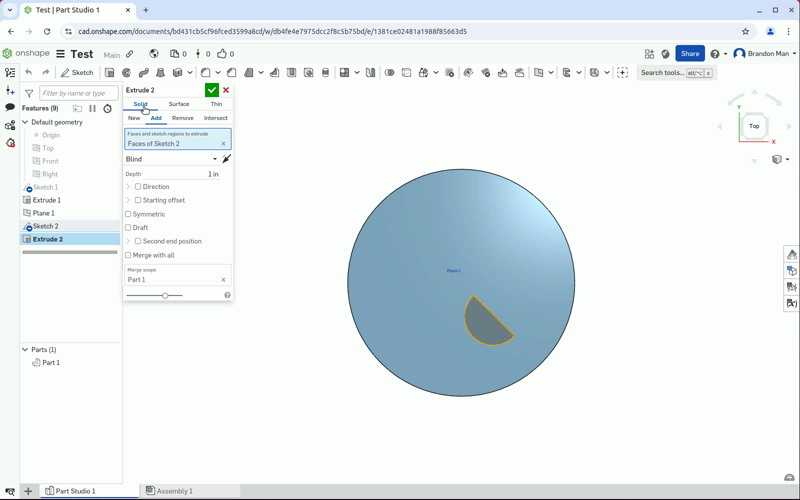
click(143, 106)
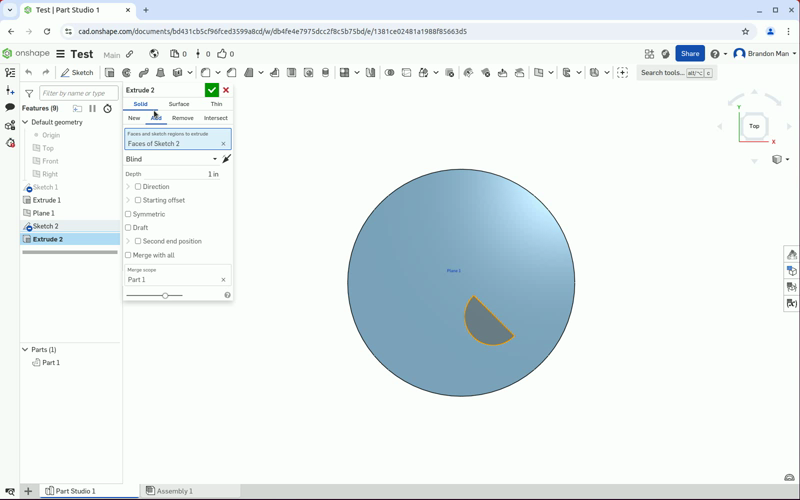
mouse_move(186, 120)
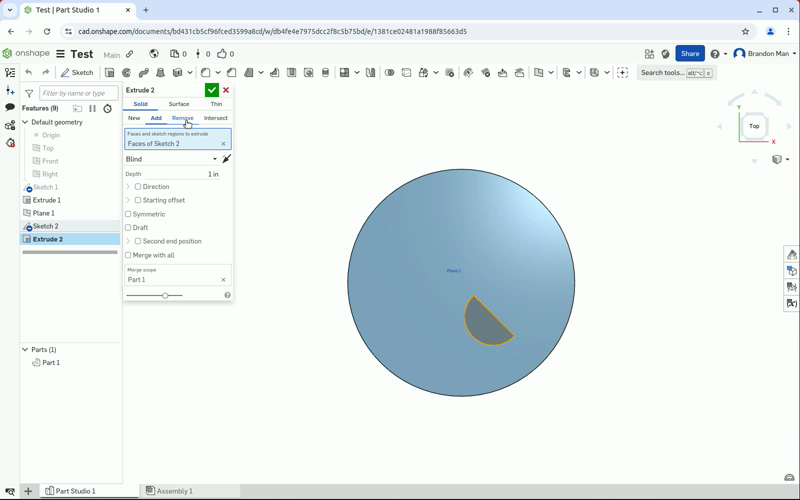
click(186, 120)
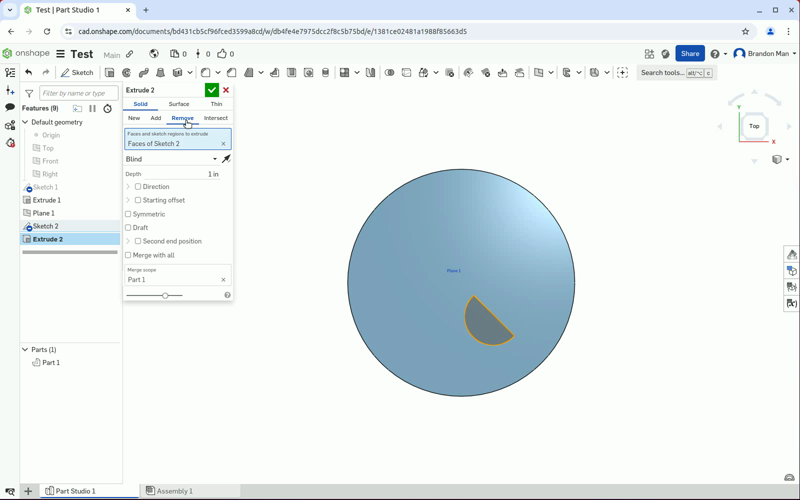
key(tab, 4)
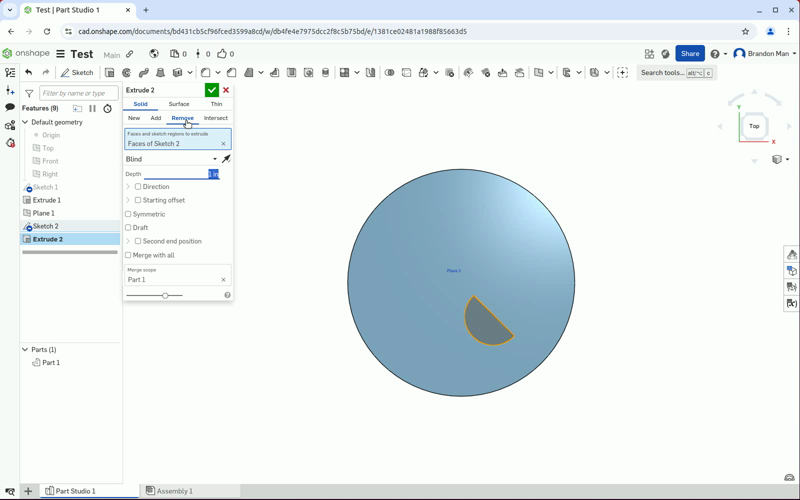
text(2.648)
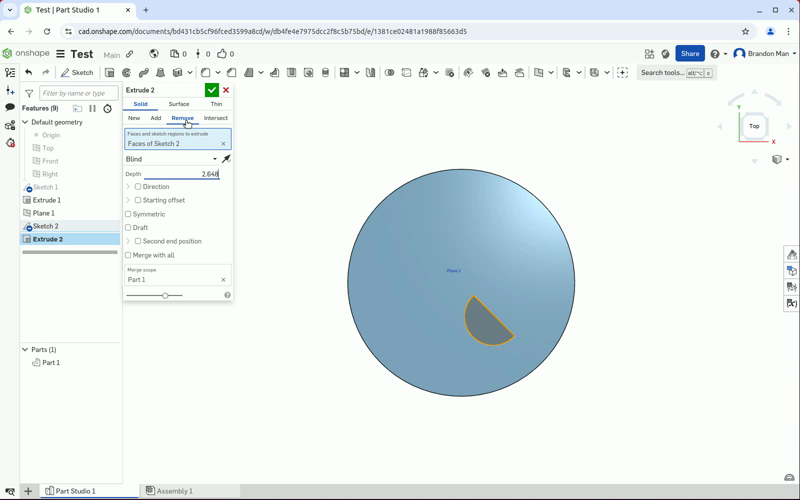
key(tab, 6)
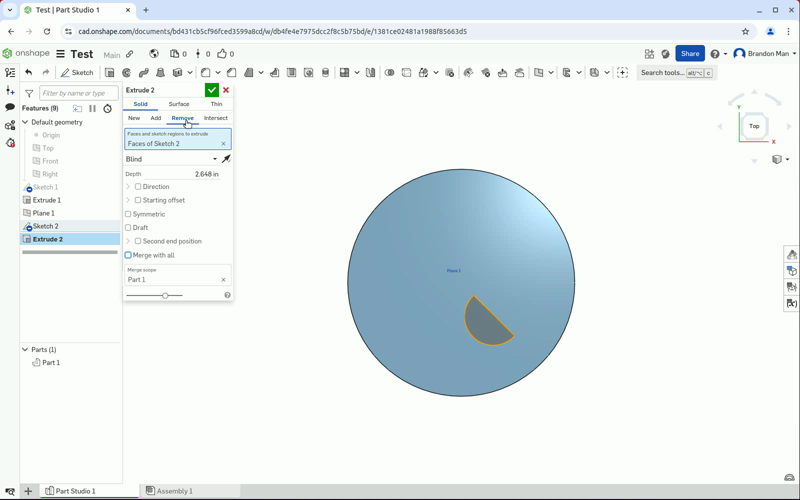
key(space)
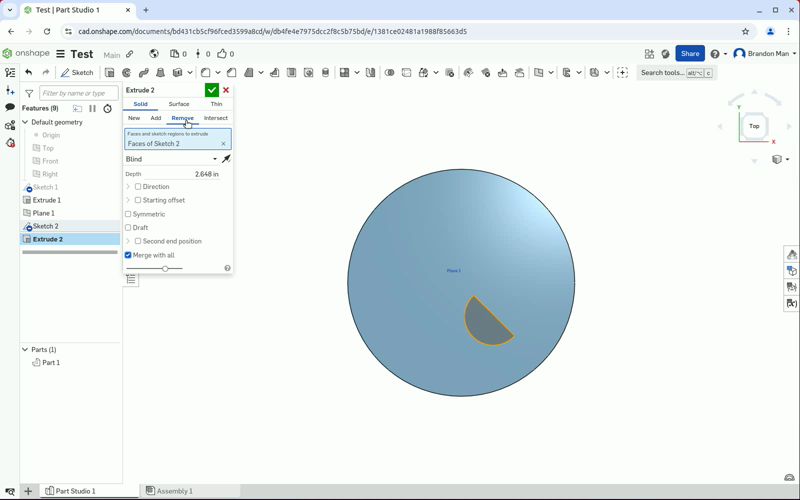
key(enter)
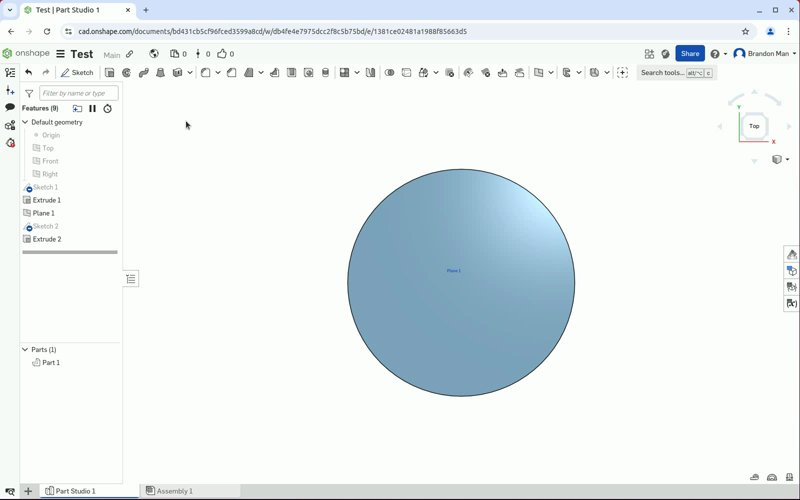
key(shift+h)
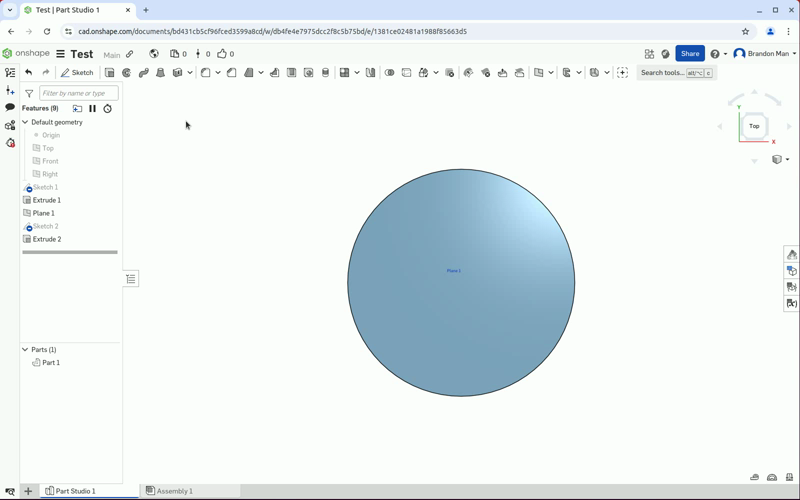
key(shift+h)
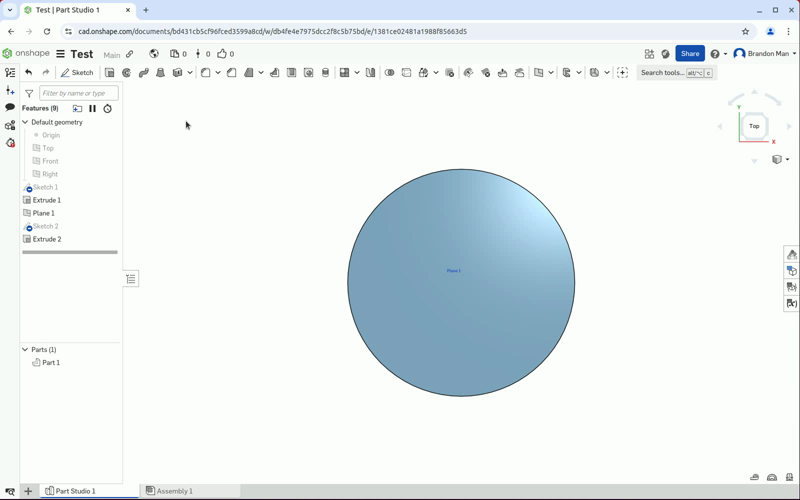
mouse_move(73, 189)
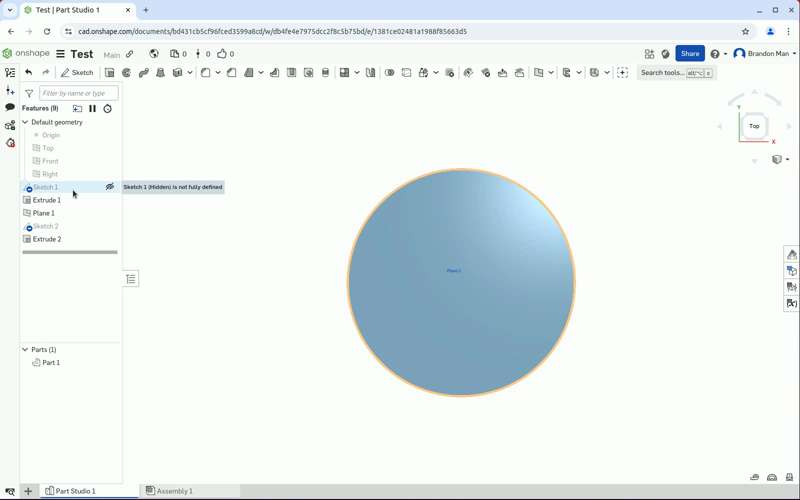
click(73, 189)
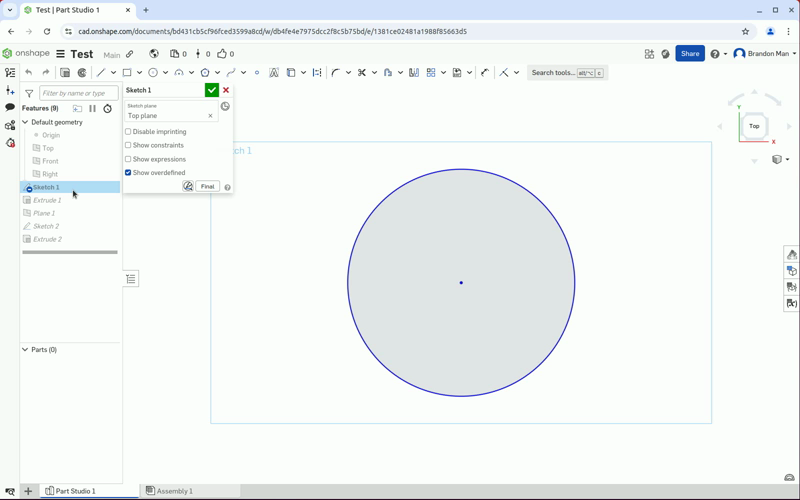
mouse_move(229, 92)
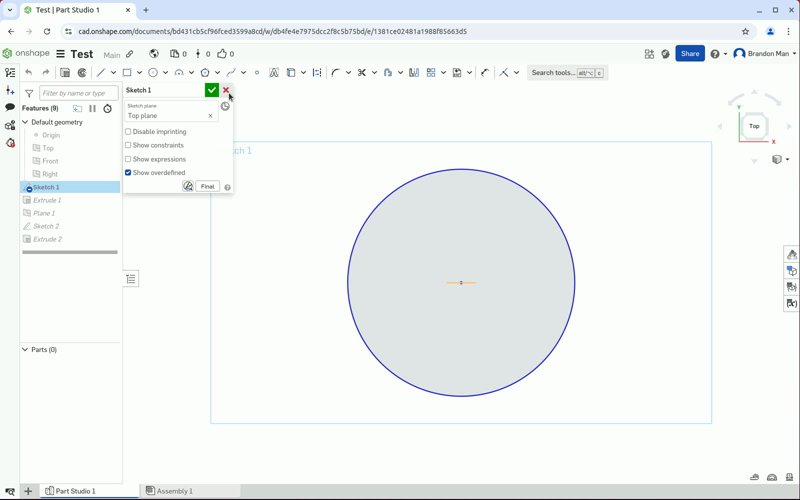
click(229, 92)
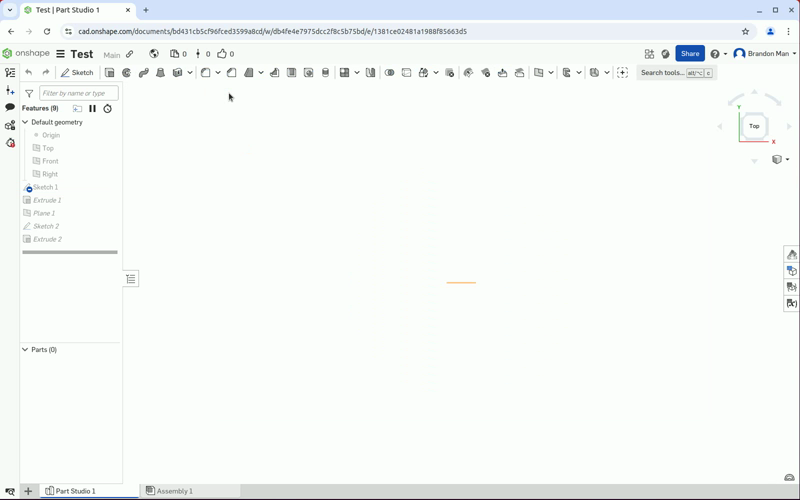
key(shift+s)
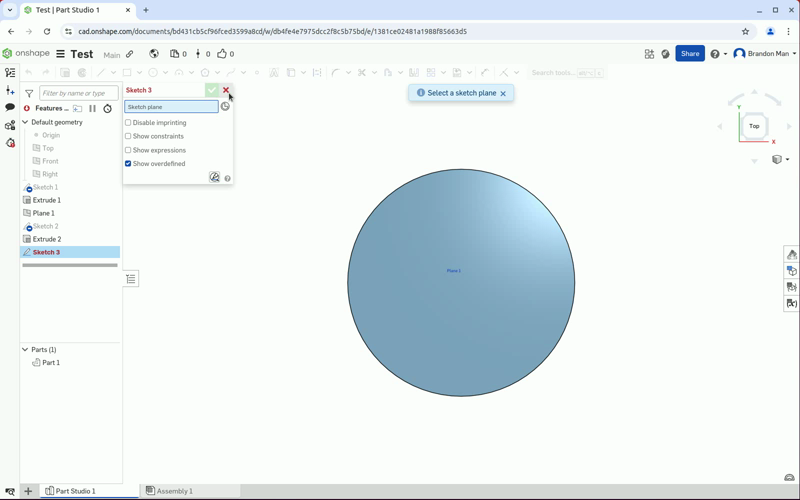
mouse_move(73, 215)
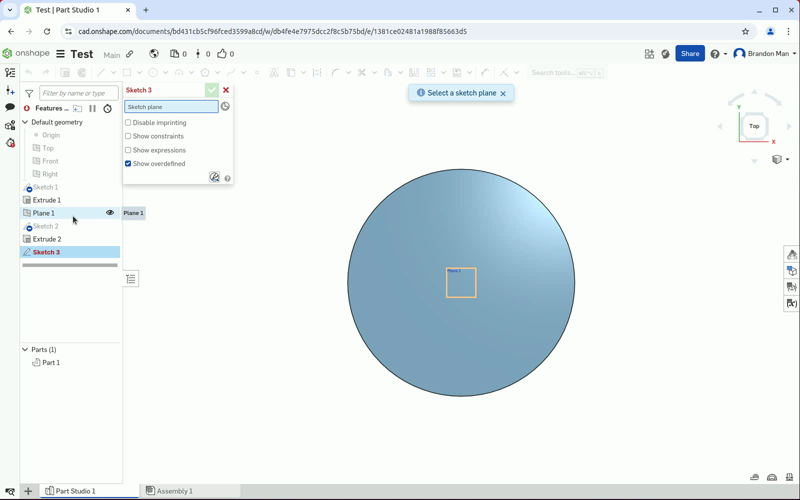
click(73, 215)
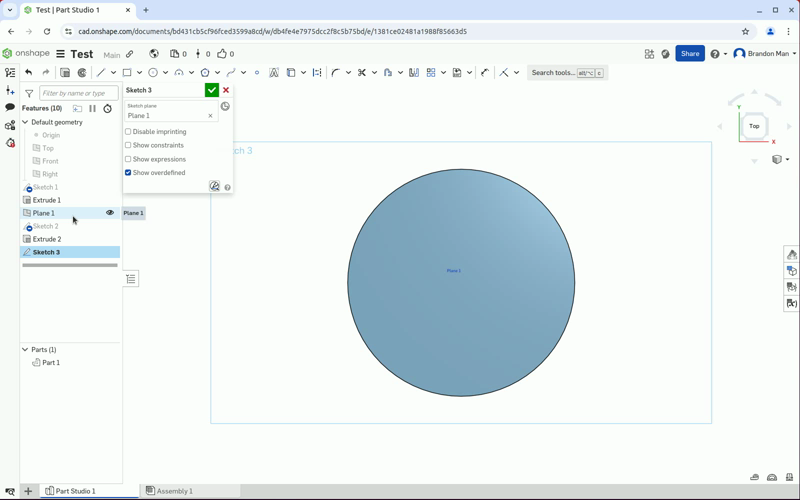
mouse_move(73, 352)
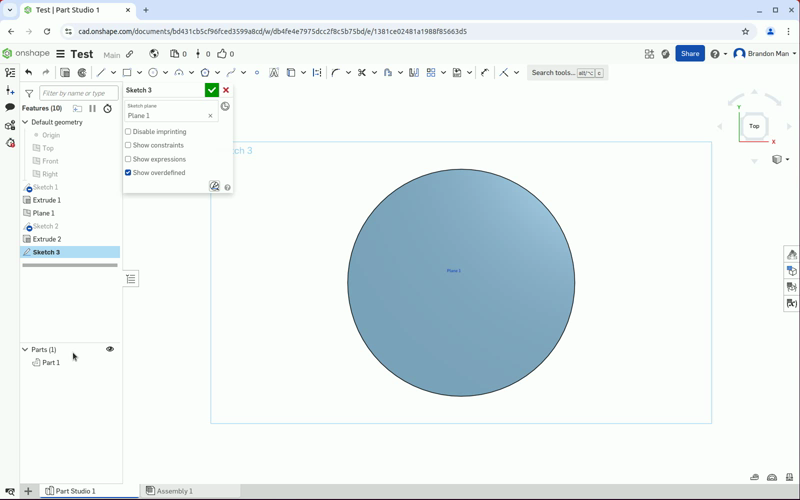
key(y)
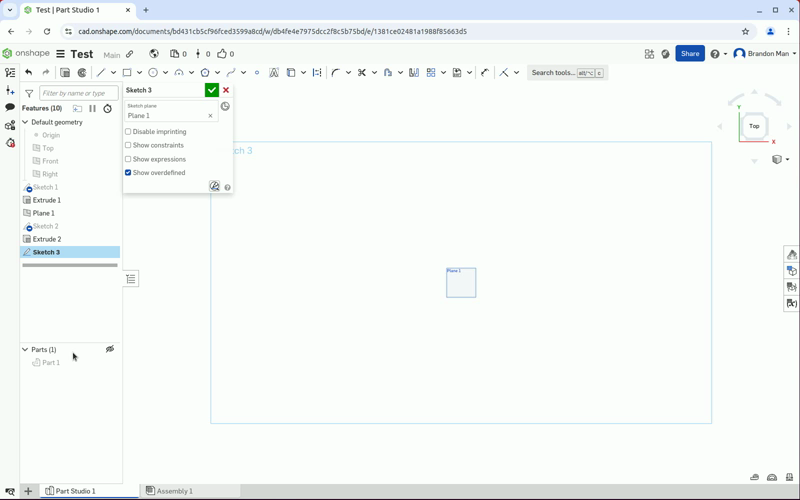
key(l)
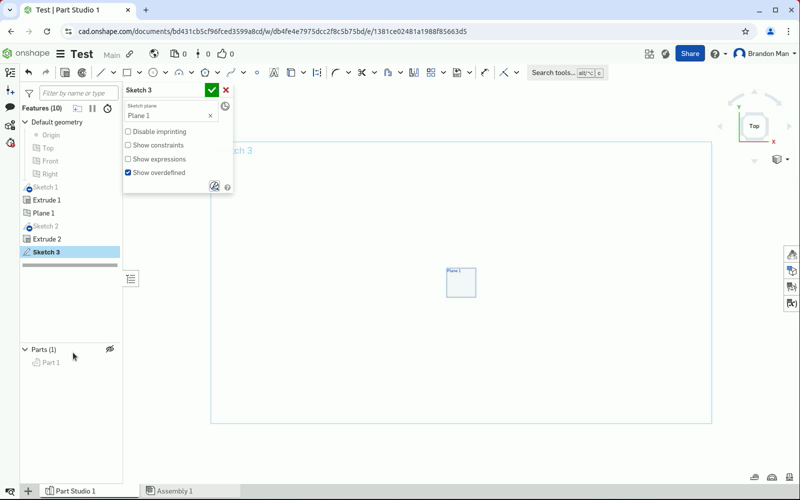
key_down(shift)
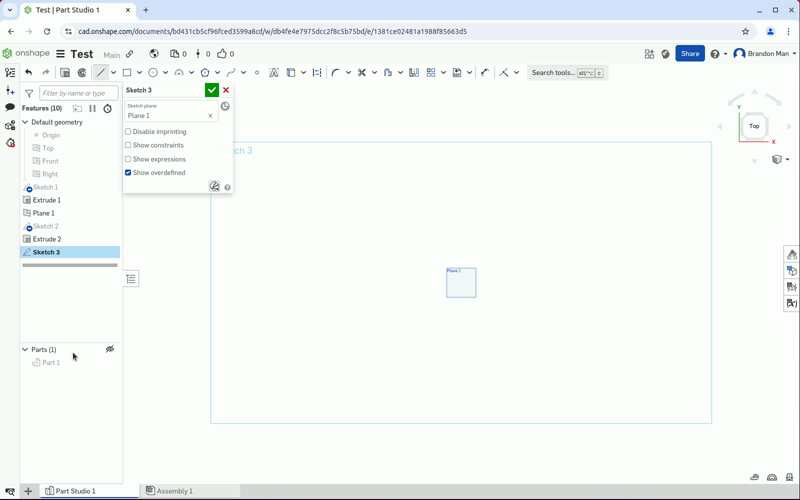
mouse_move(473, 295)
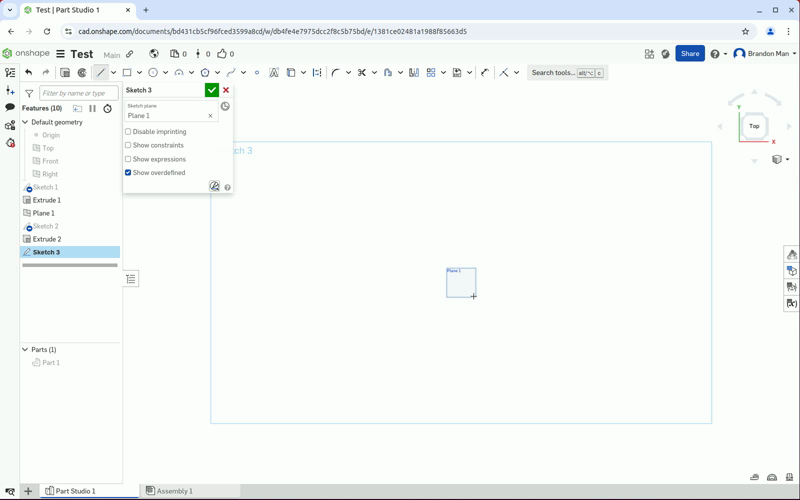
click(473, 295)
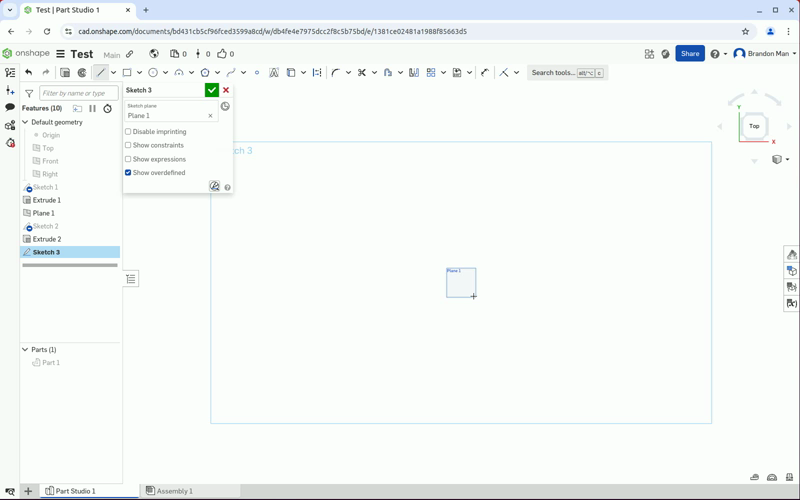
key_up(shift)
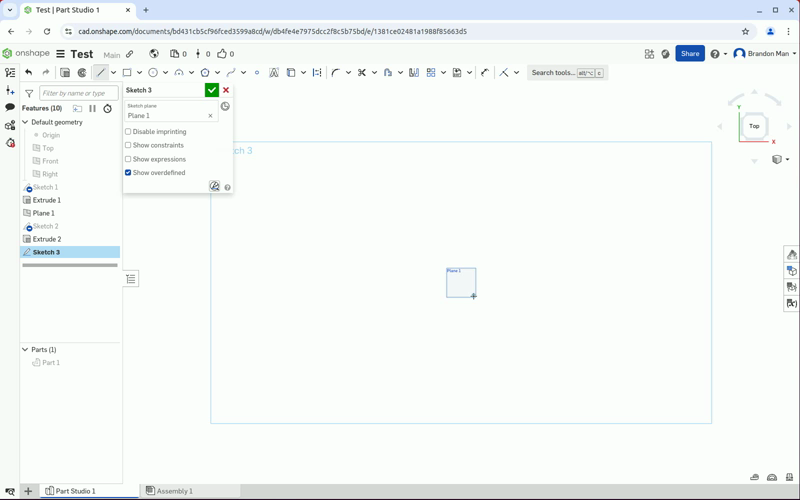
key_down(shift)
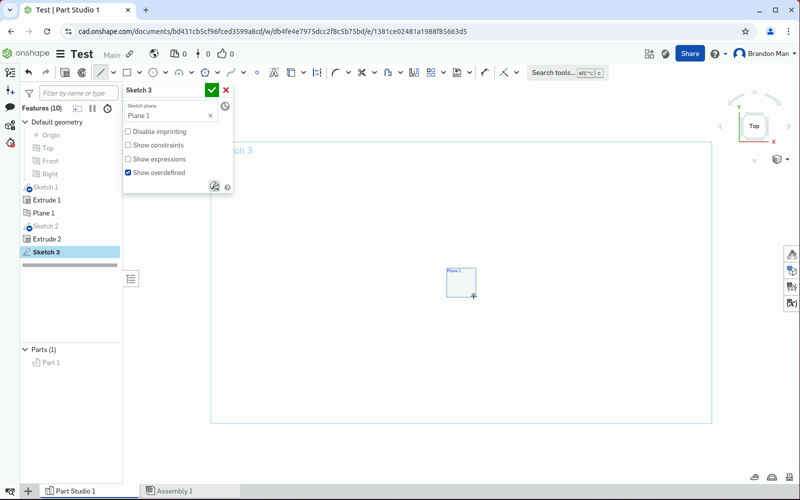
mouse_move(503, 295)
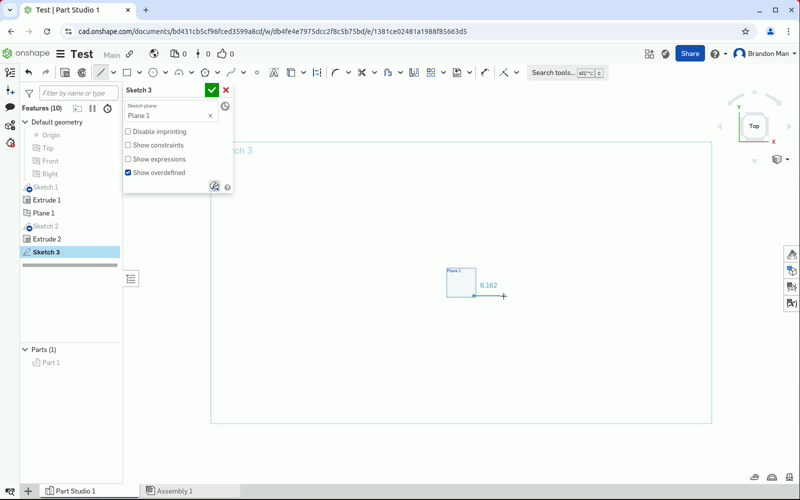
mouse_move(493, 315)
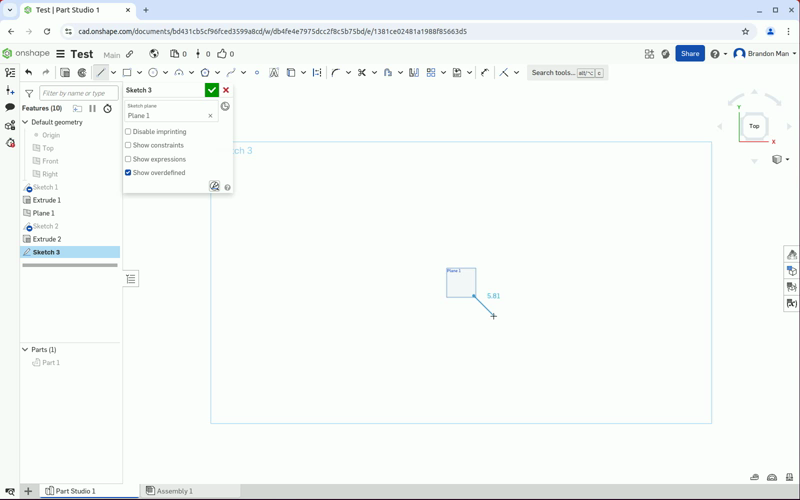
click(493, 315)
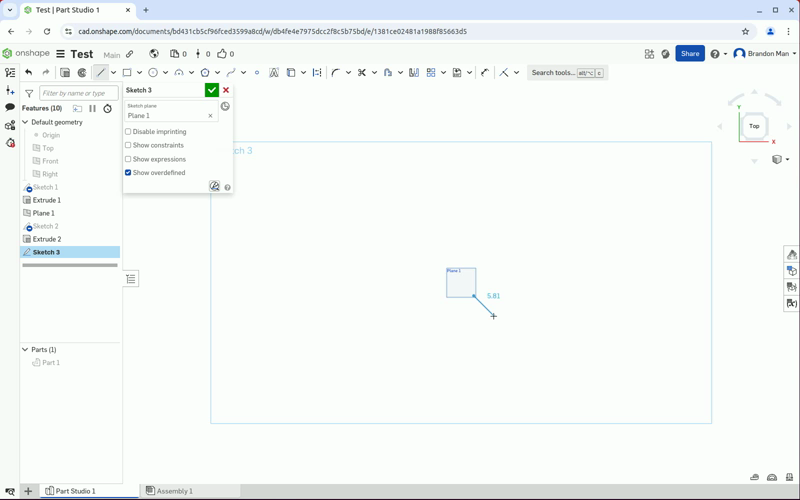
key_up(shift)
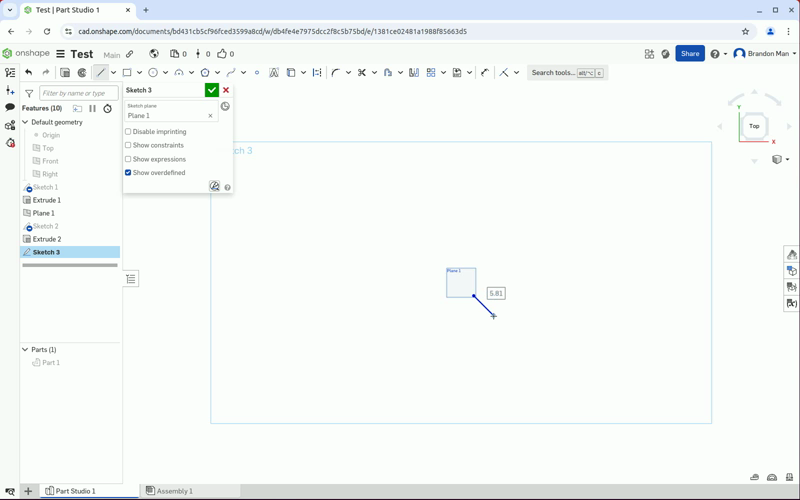
key_down(shift)
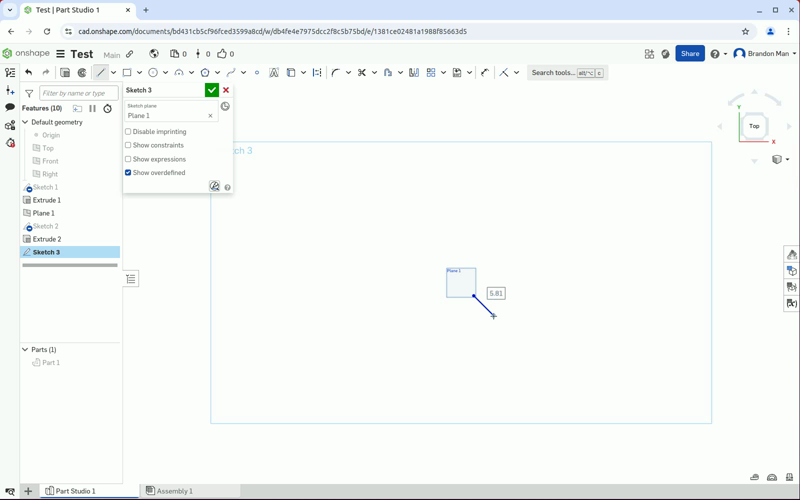
mouse_move(523, 315)
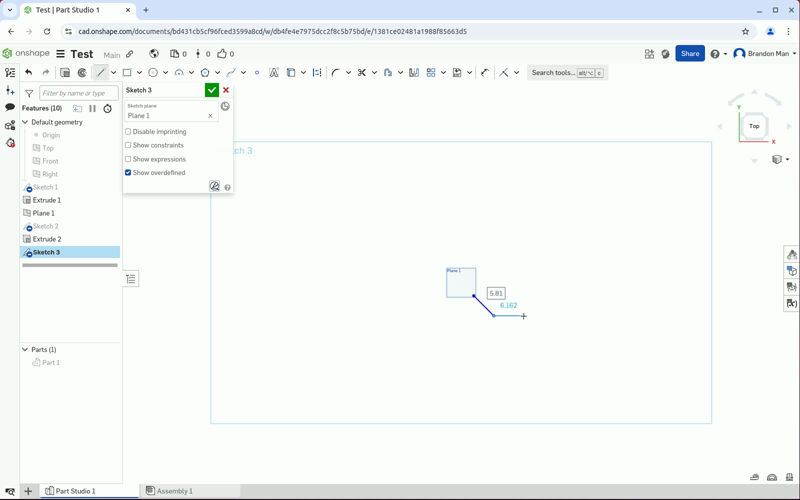
mouse_move(514, 335)
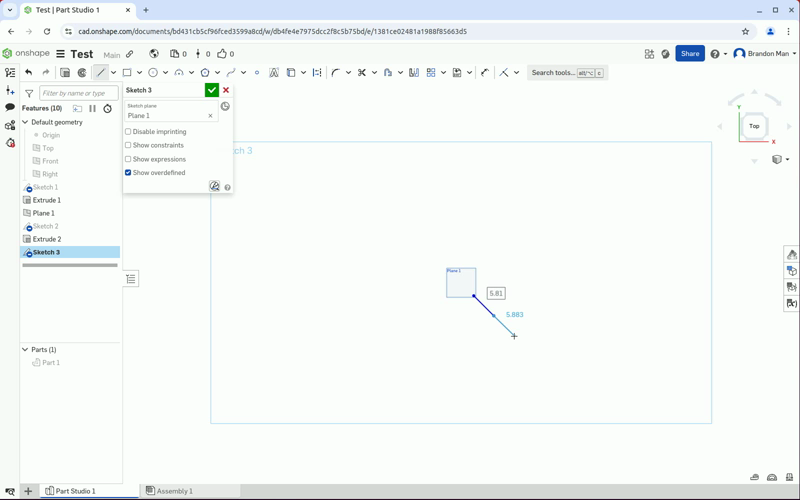
click(514, 335)
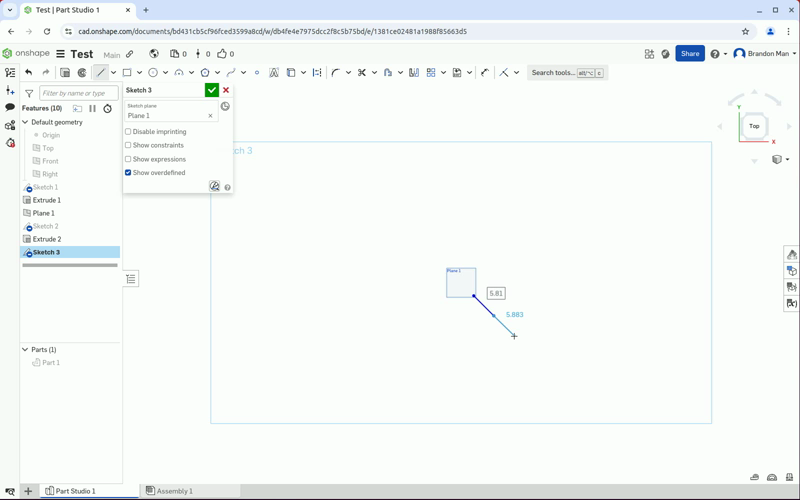
key_up(shift)
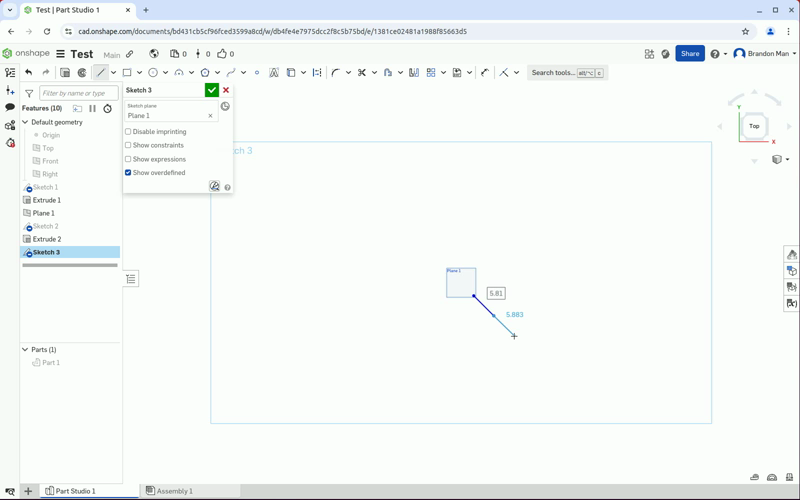
key(esc)
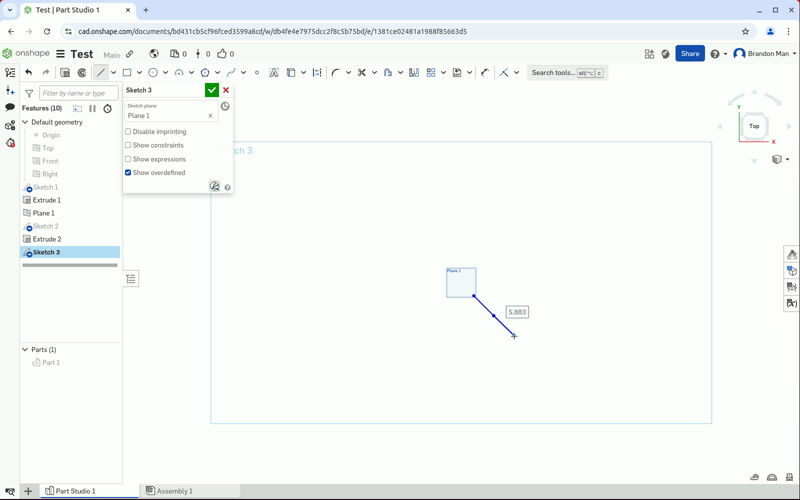
key(a)
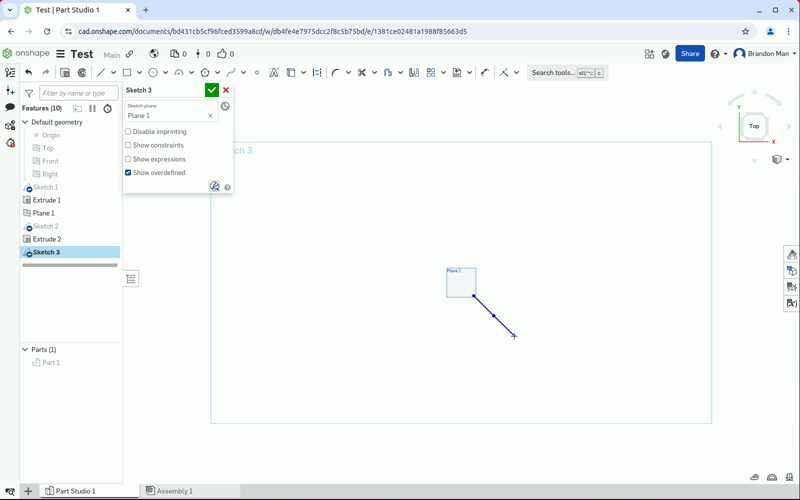
mouse_move(514, 335)
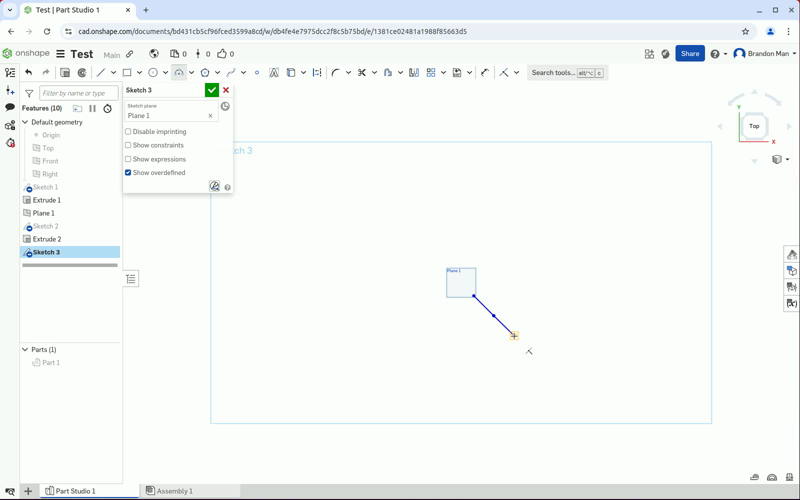
click(514, 335)
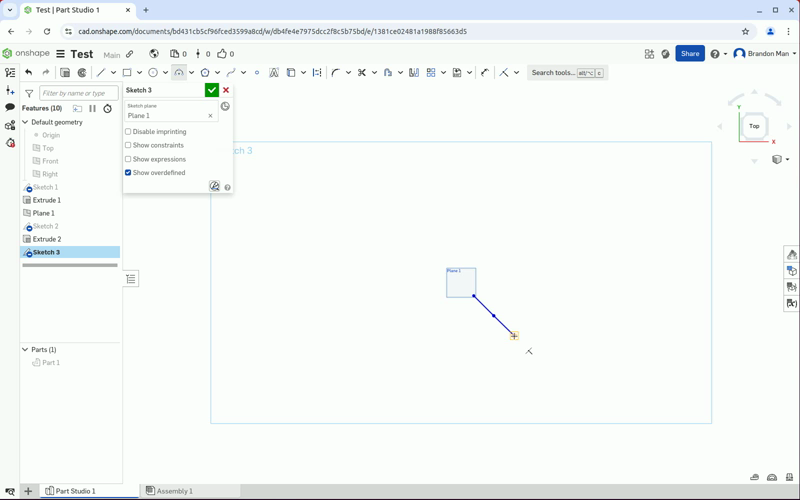
mouse_move(473, 295)
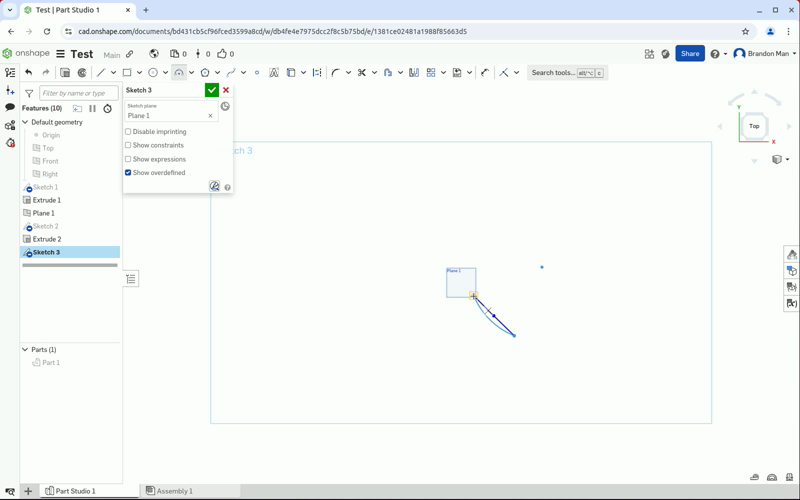
click(473, 295)
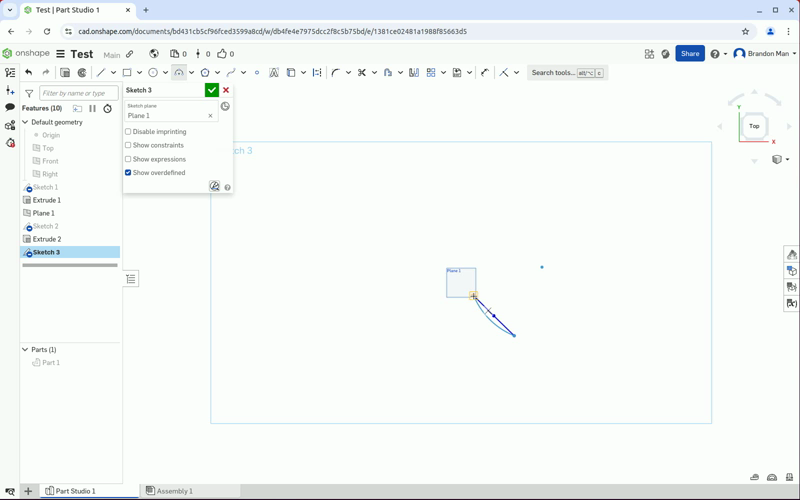
key_down(shift)
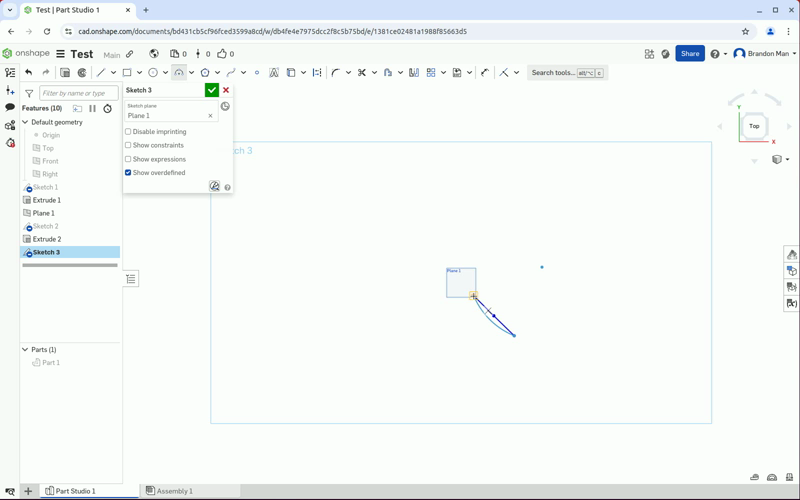
mouse_move(514, 294)
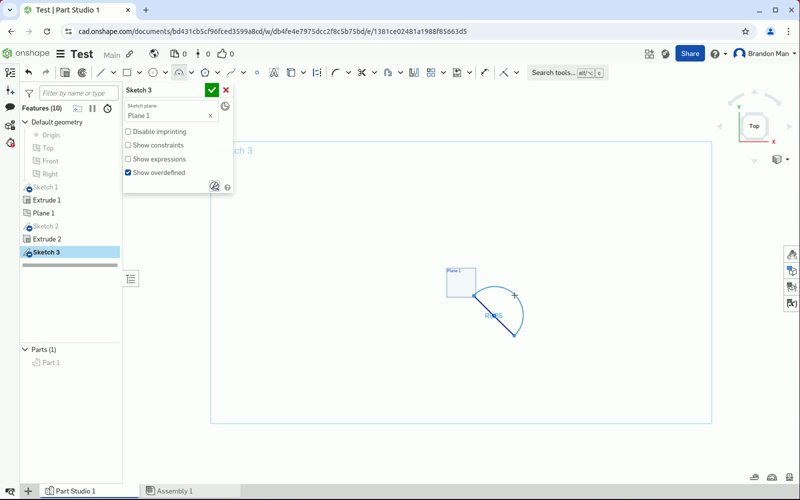
click(514, 294)
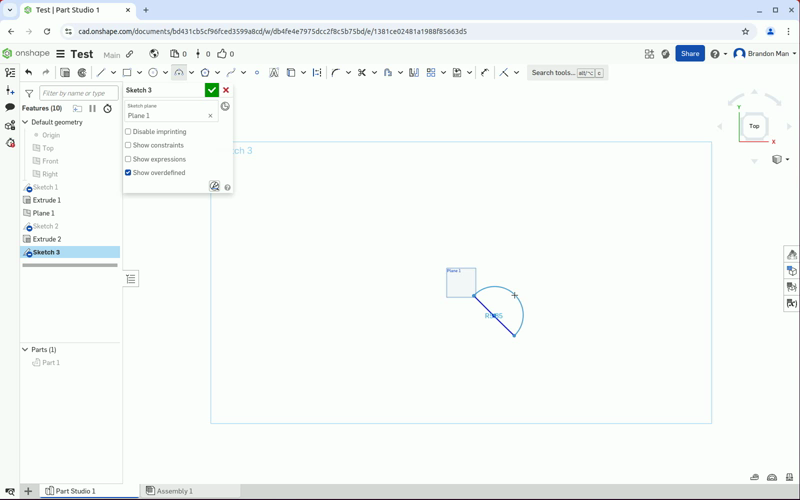
key_up(shift)
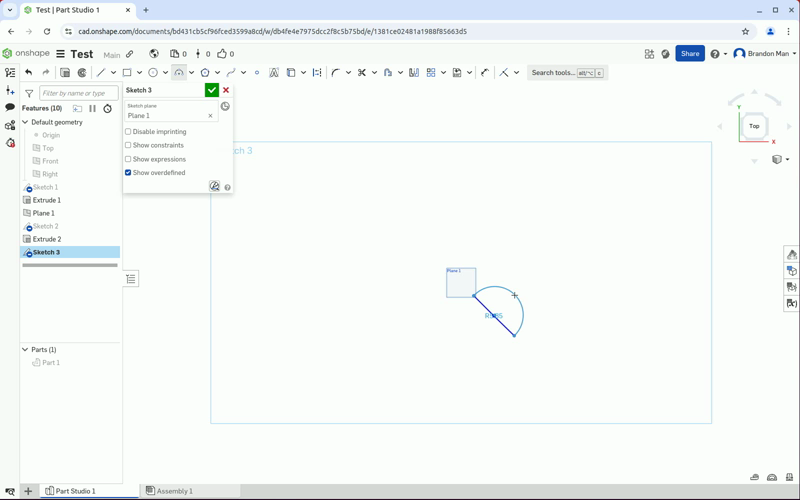
key(esc)
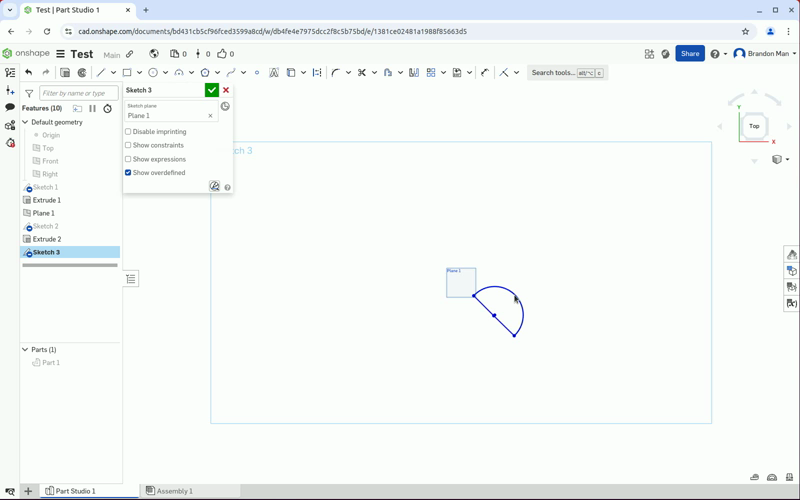
mouse_move(505, 322)
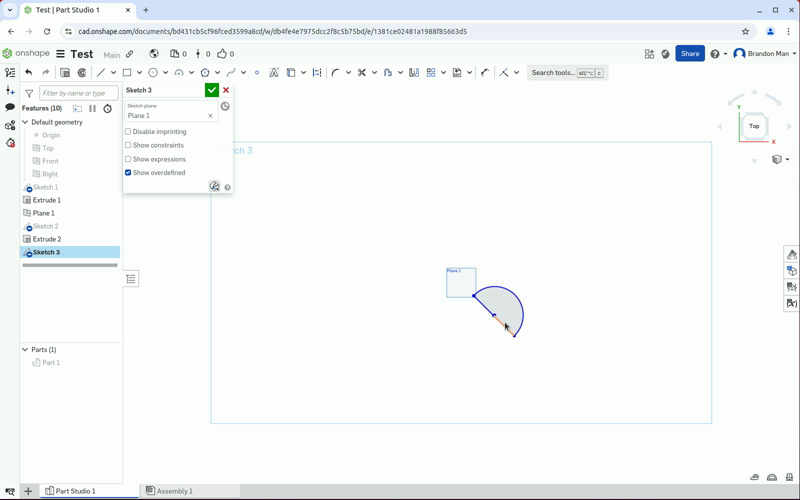
scroll(6)
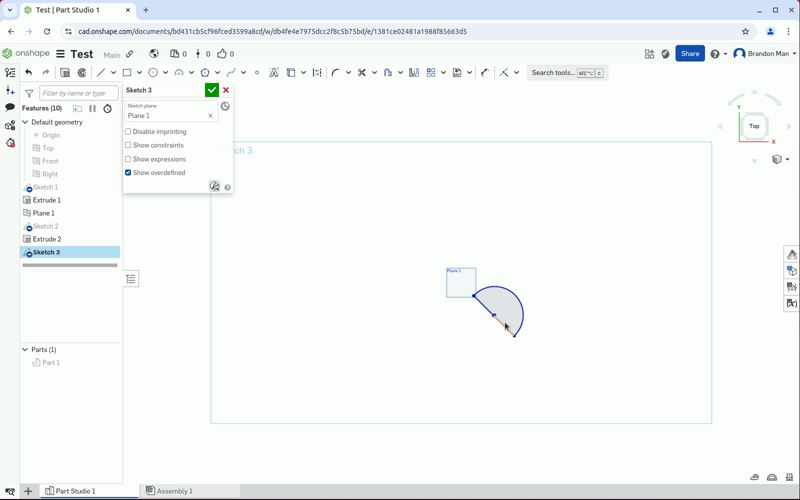
scroll(6)
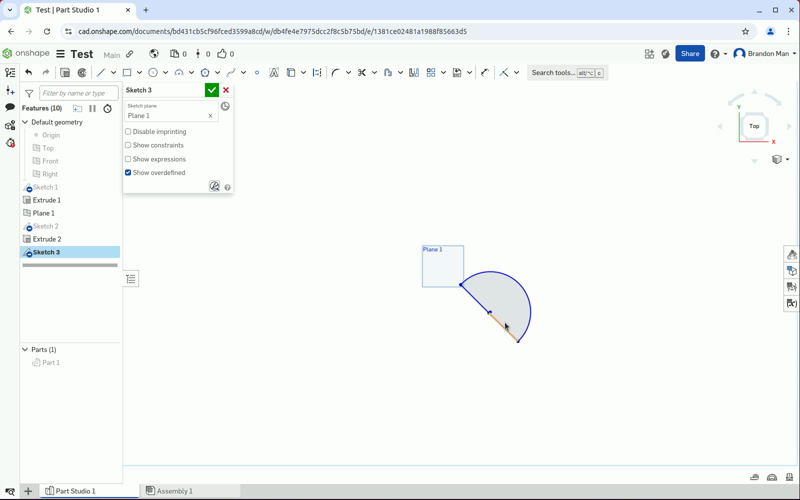
scroll(6)
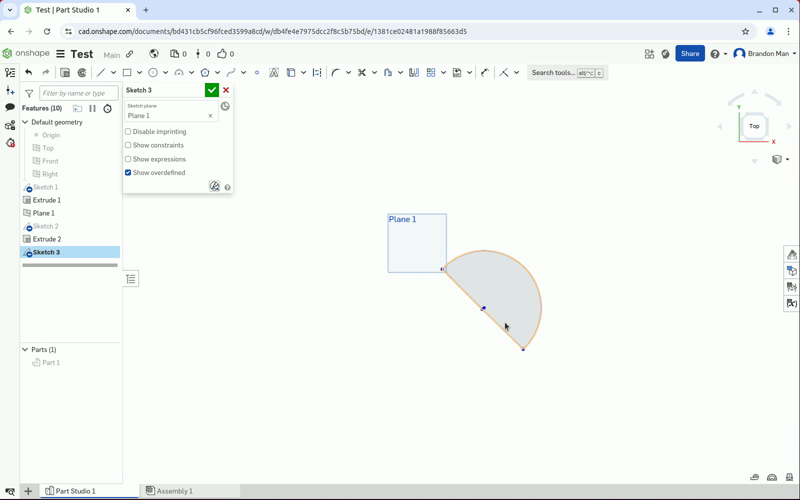
scroll(6)
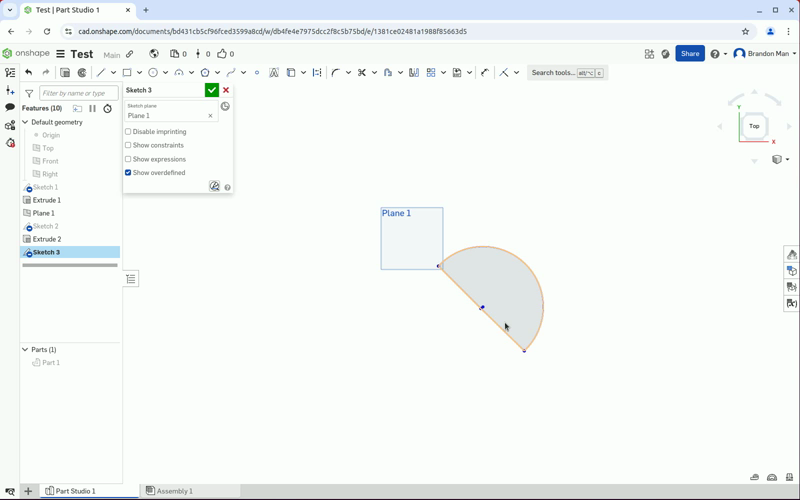
scroll(6)
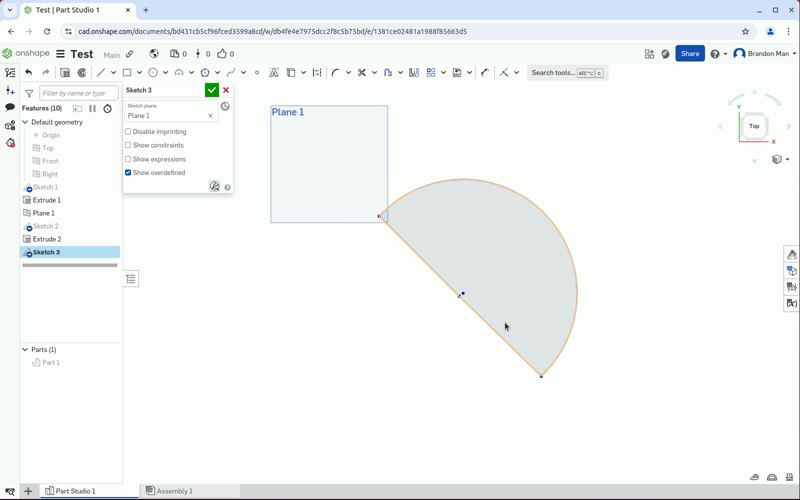
scroll(6)
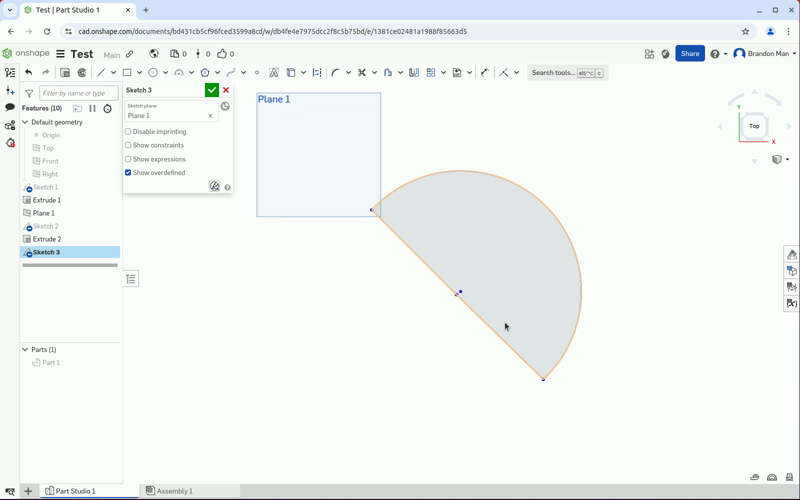
scroll(6)
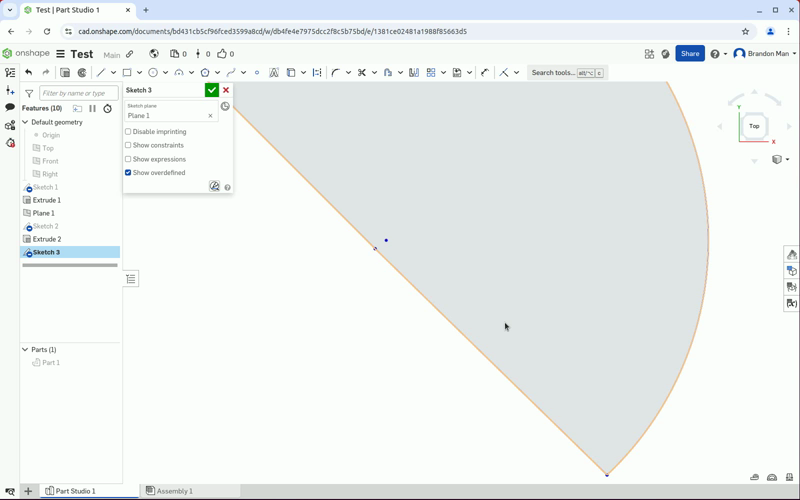
click(505, 322)
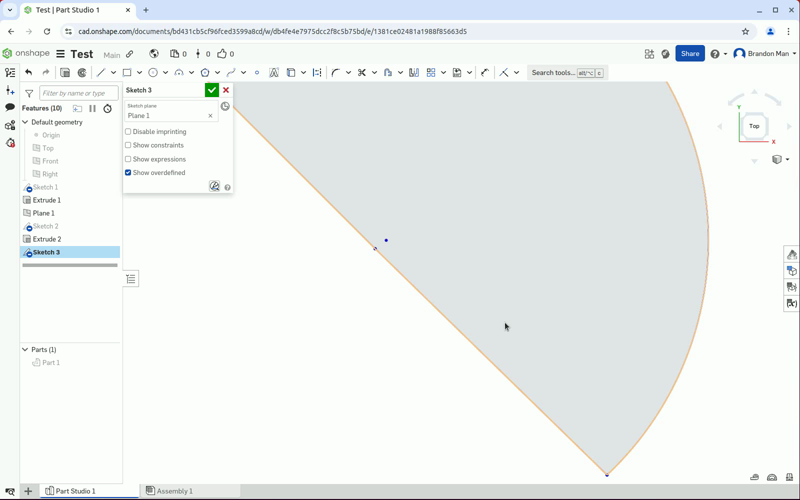
scroll(-6)
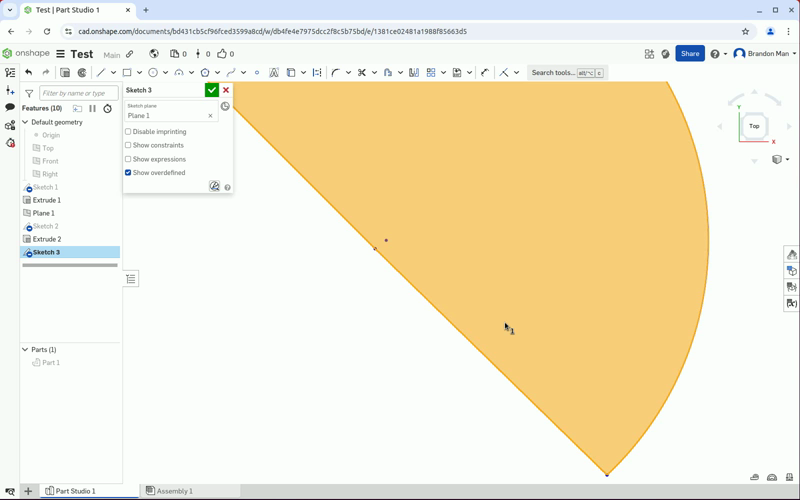
scroll(-6)
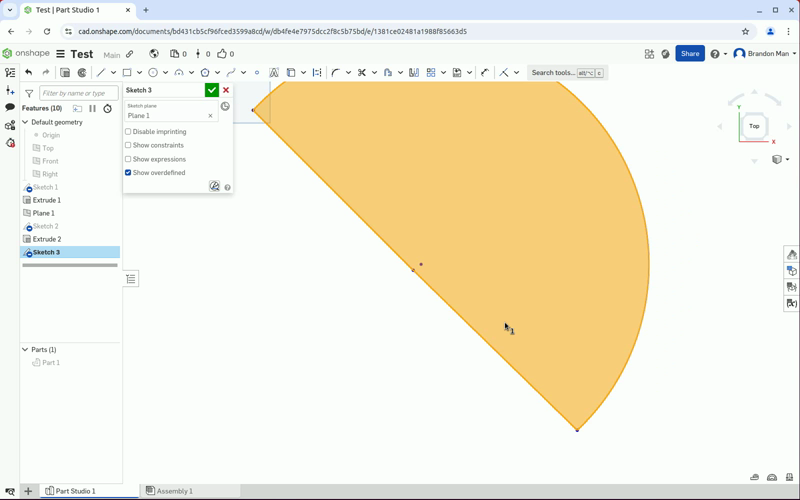
scroll(-6)
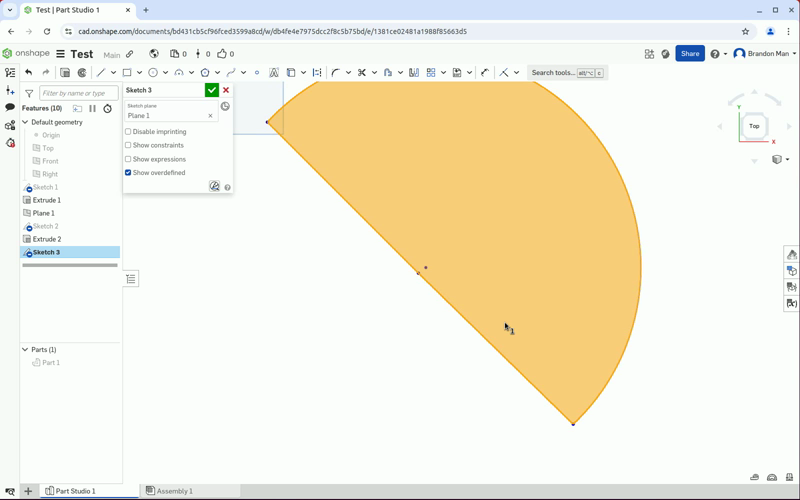
scroll(-6)
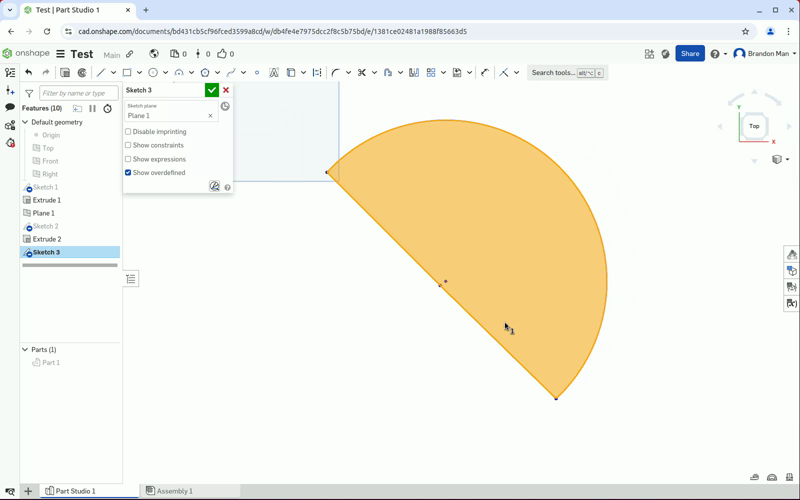
scroll(-6)
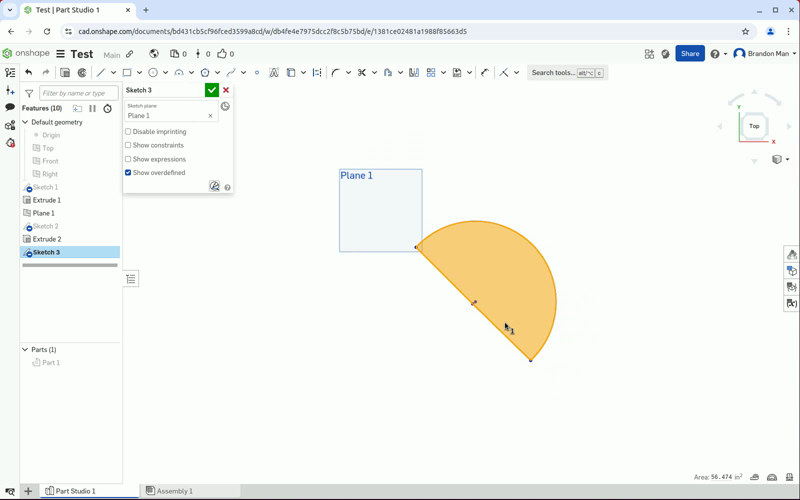
scroll(-6)
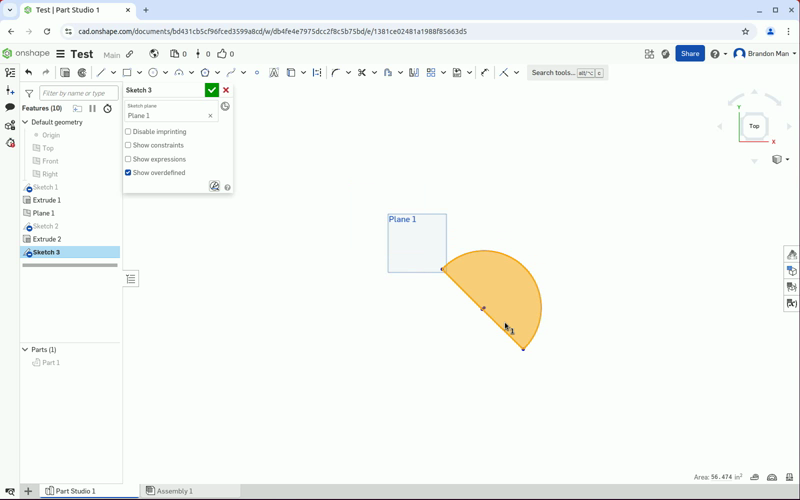
scroll(-6)
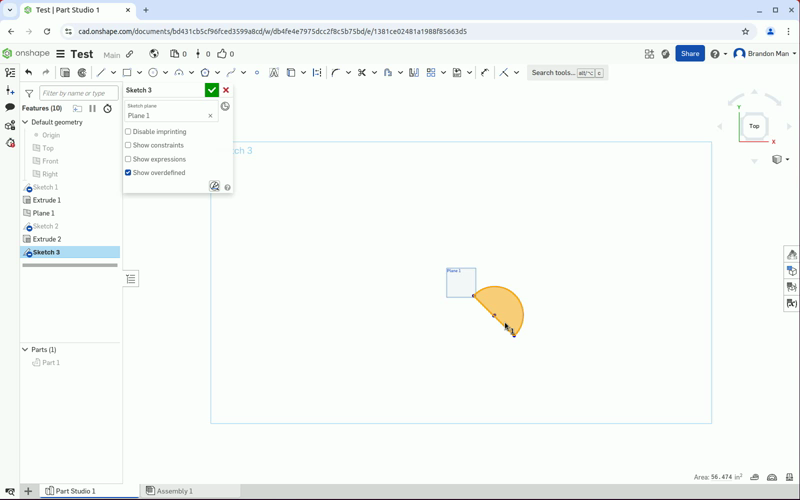
mouse_move(73, 352)
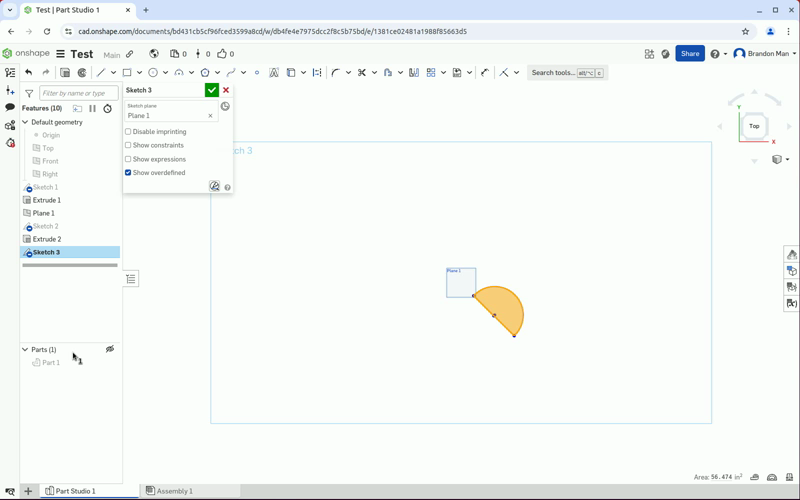
key(shift+y)
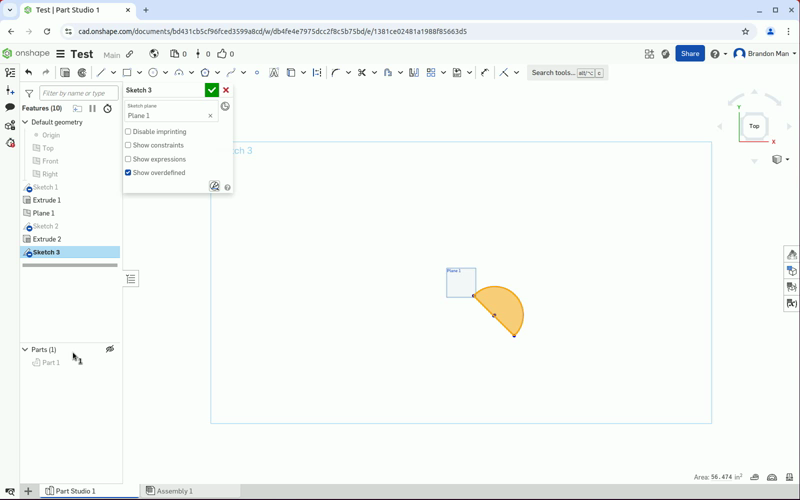
key(shift+e)
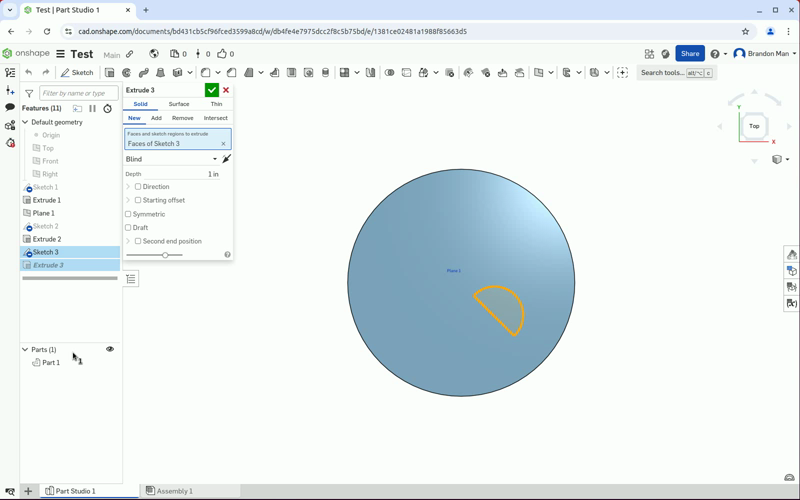
mouse_move(143, 106)
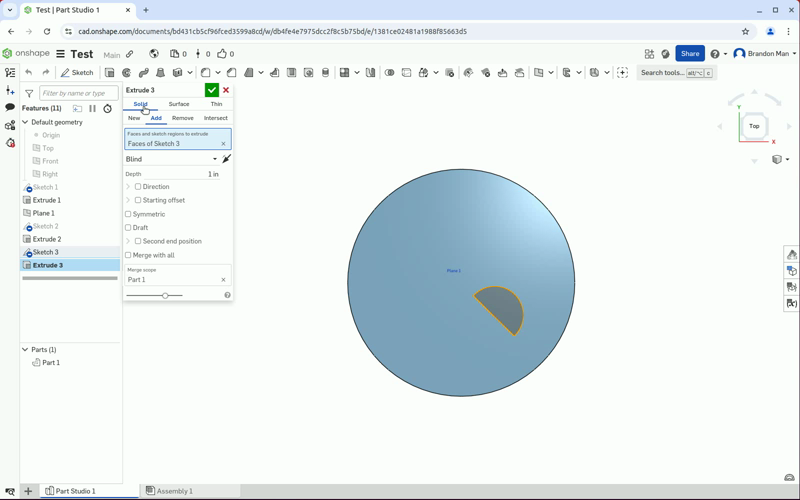
click(143, 106)
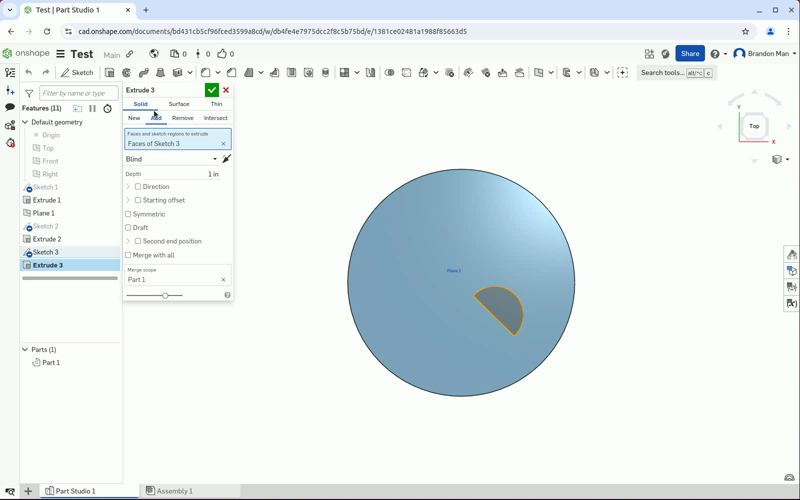
mouse_move(186, 120)
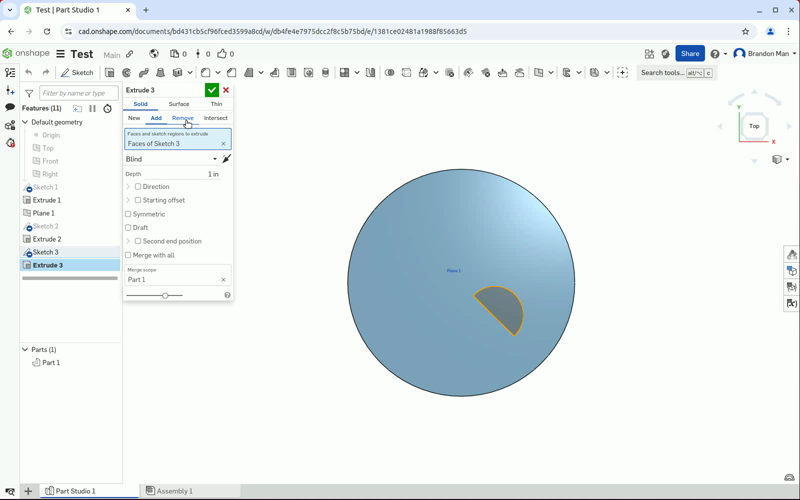
click(186, 120)
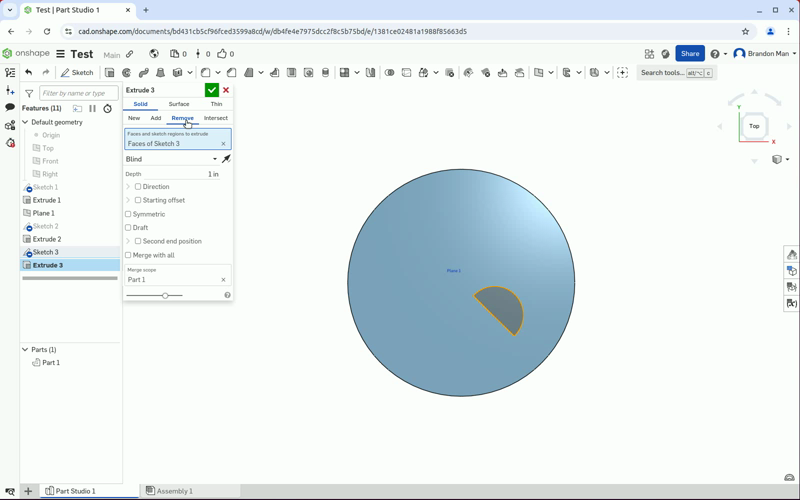
key(tab, 4)
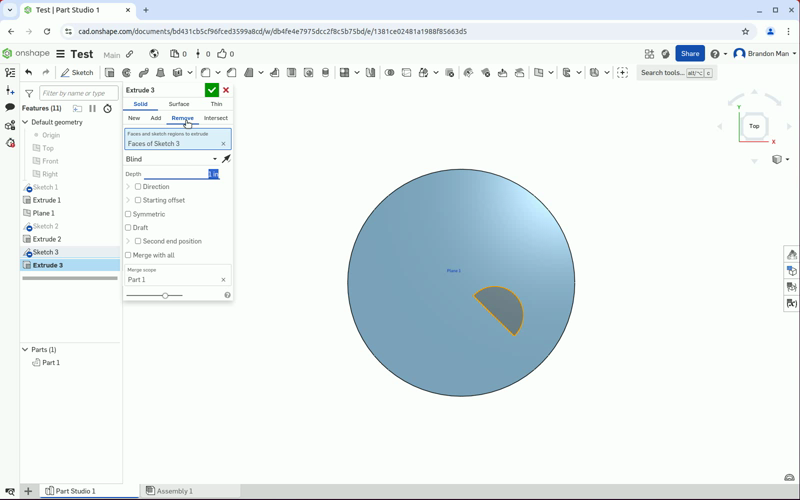
text(2.648)
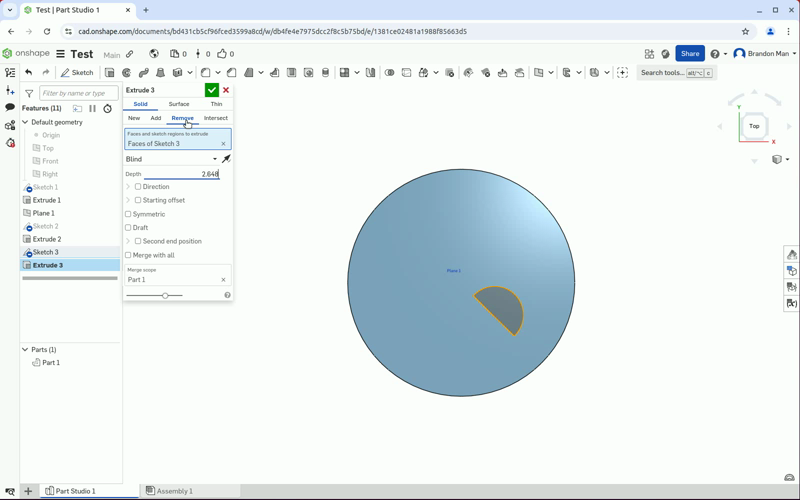
key(tab, 6)
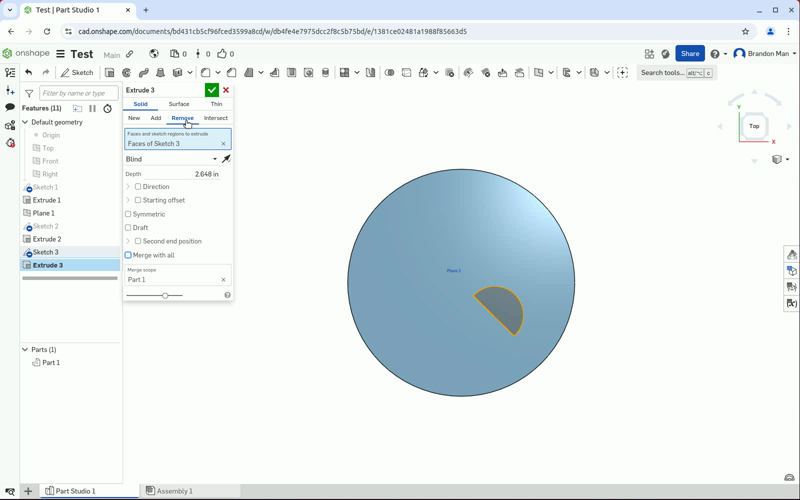
key(space)
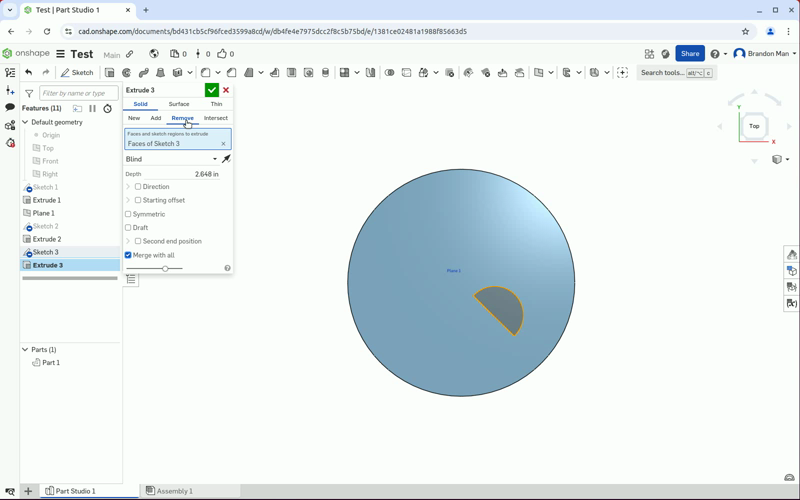
key(enter)
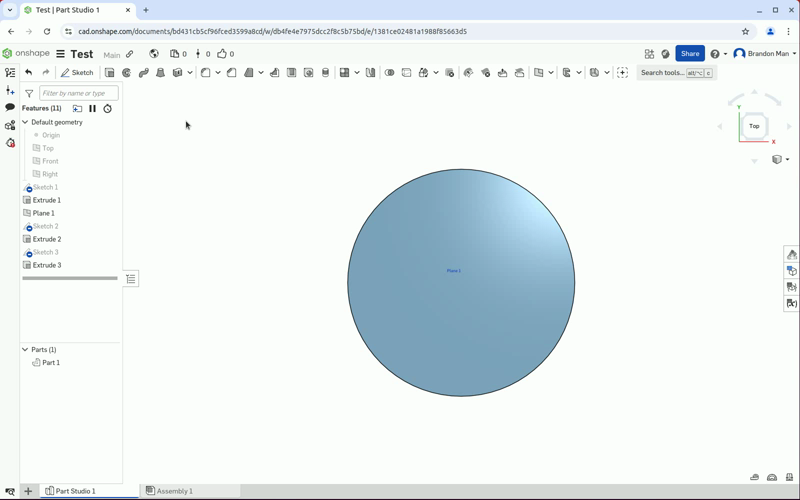
key(shift+h)
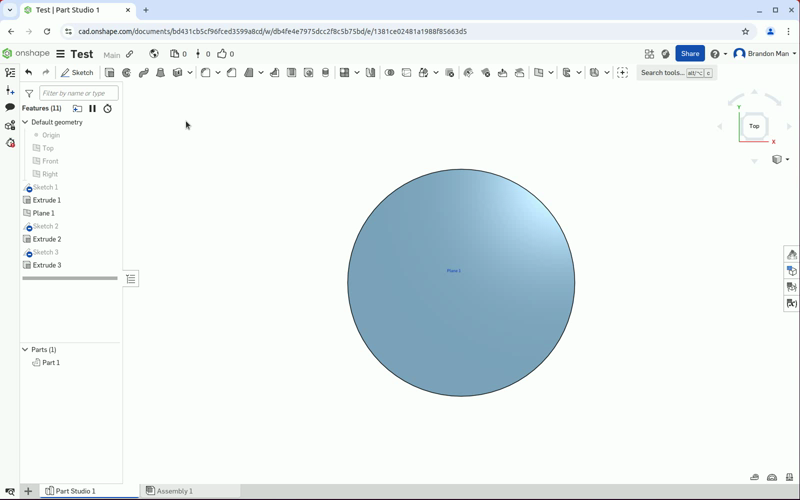
key(shift+h)
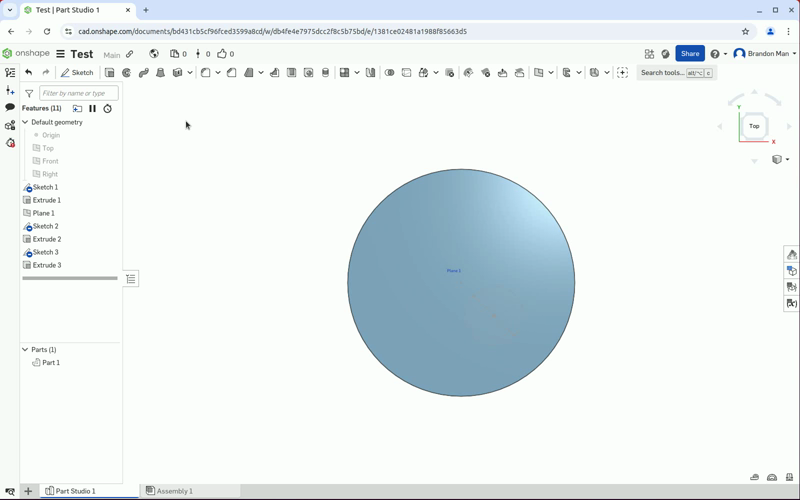
key(shift+7)
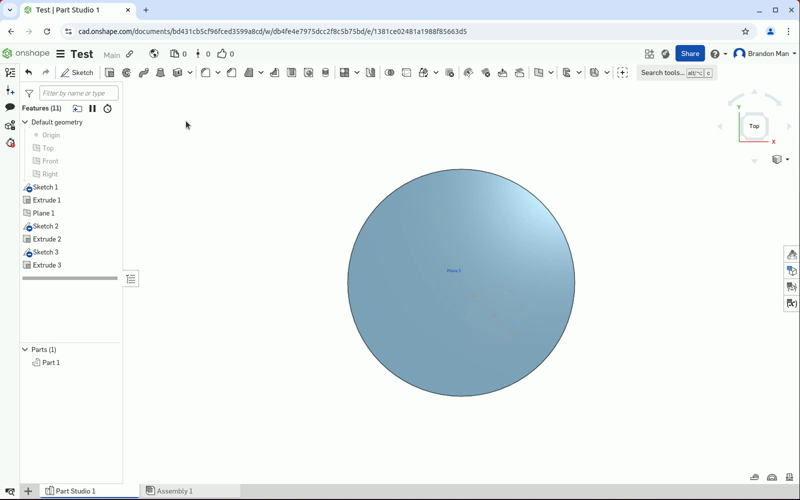
key(up, 3)
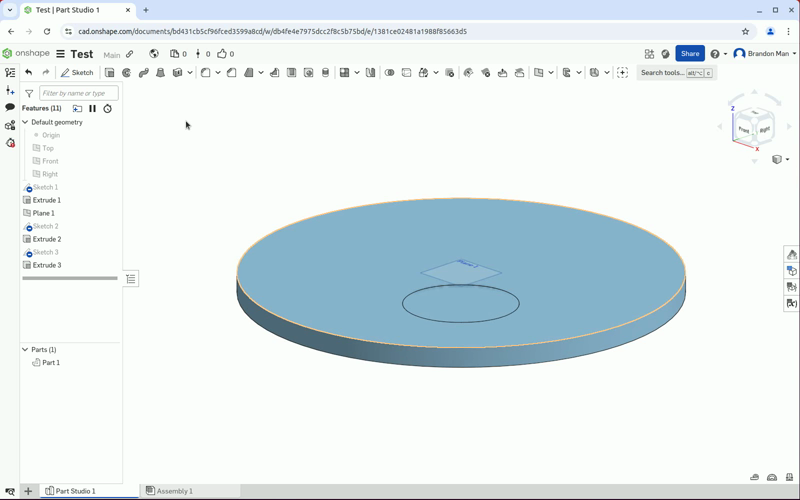
key(left, 3)
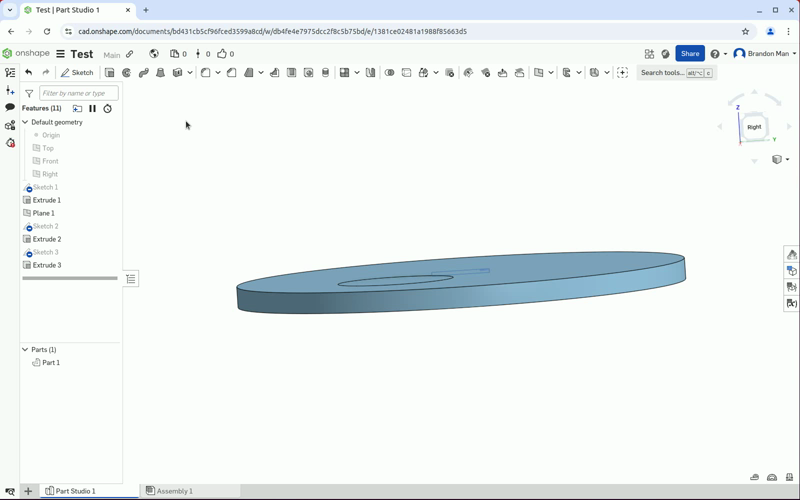
key(right, 3)
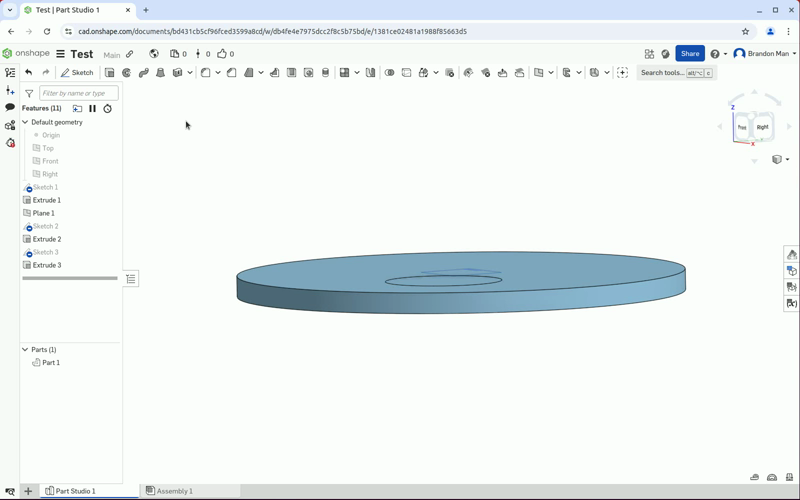
key(down, 3)
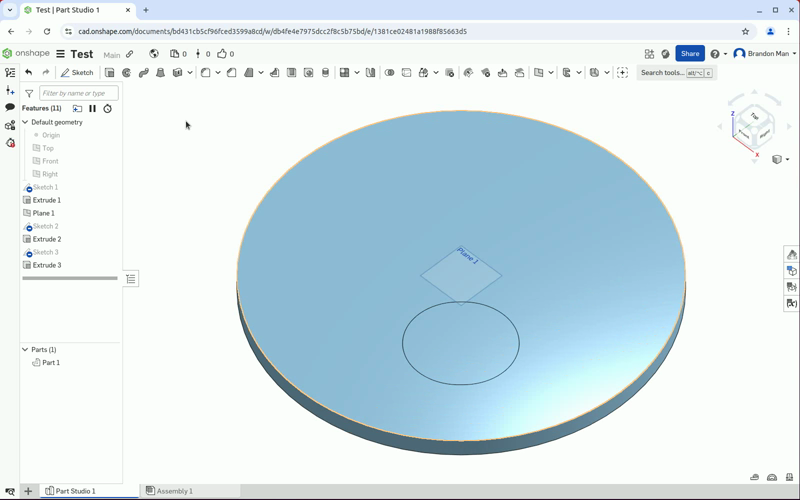
mouse_move(73, 189)
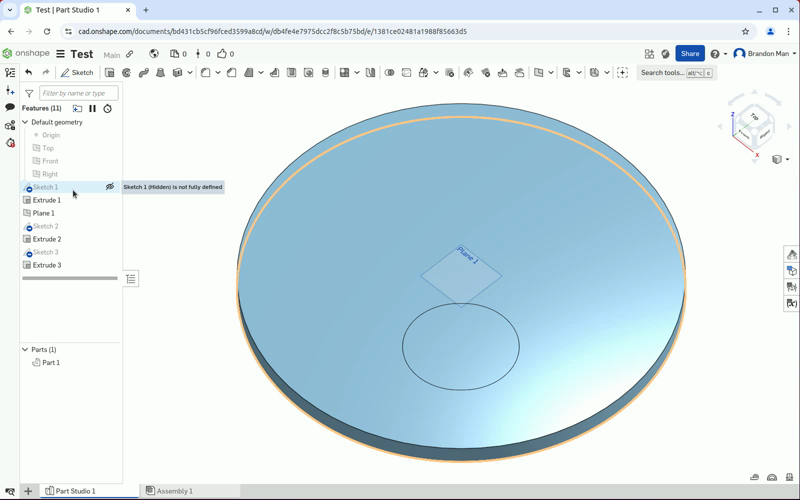
click(73, 189)